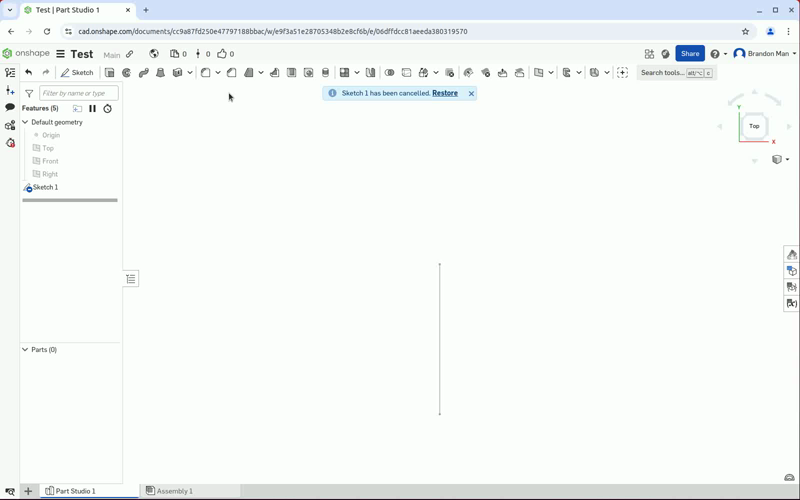
key(shift+h)
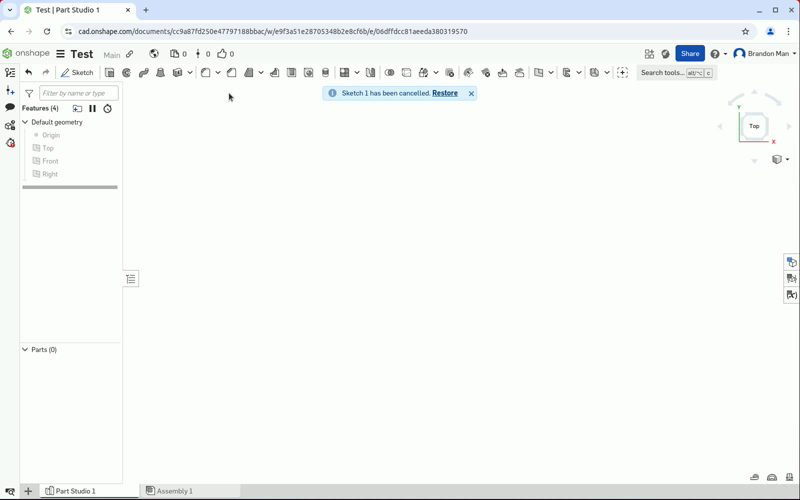
mouse_move(73, 352)
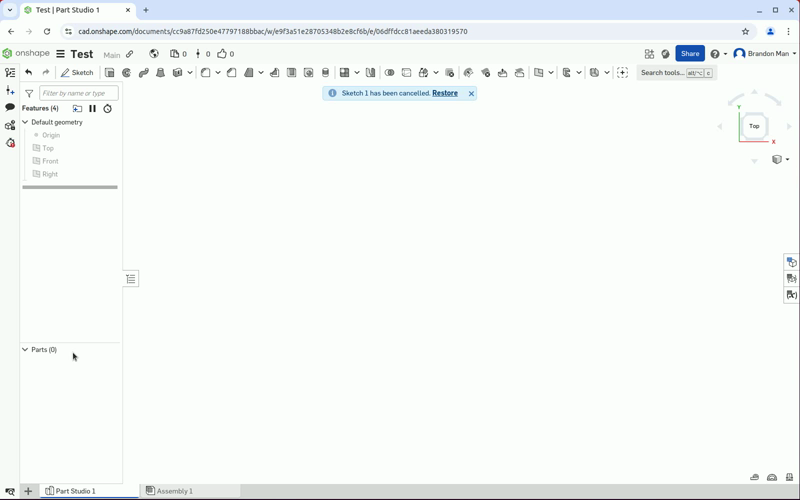
key(y)
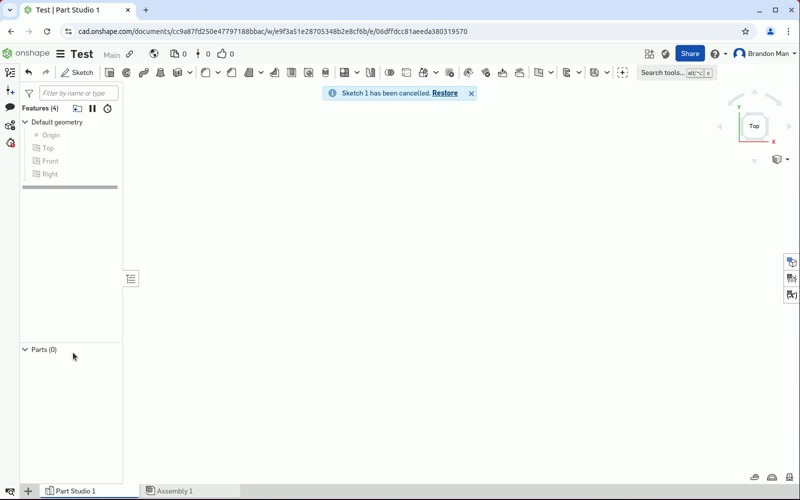
key(shift+p)
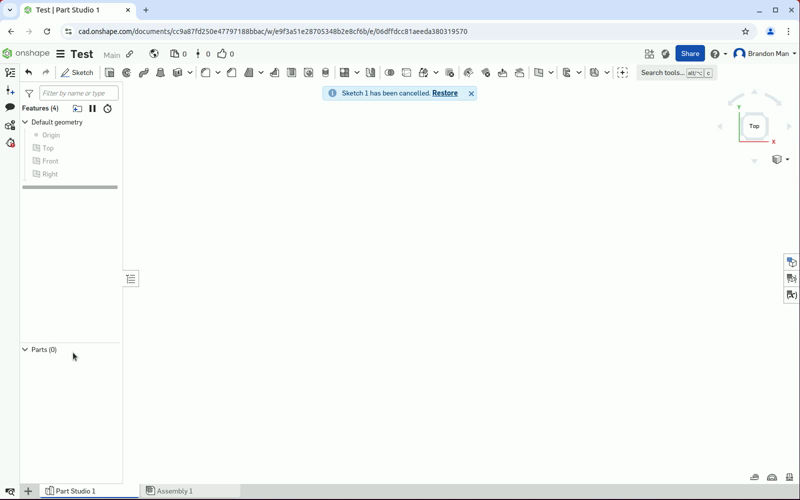
key(space)
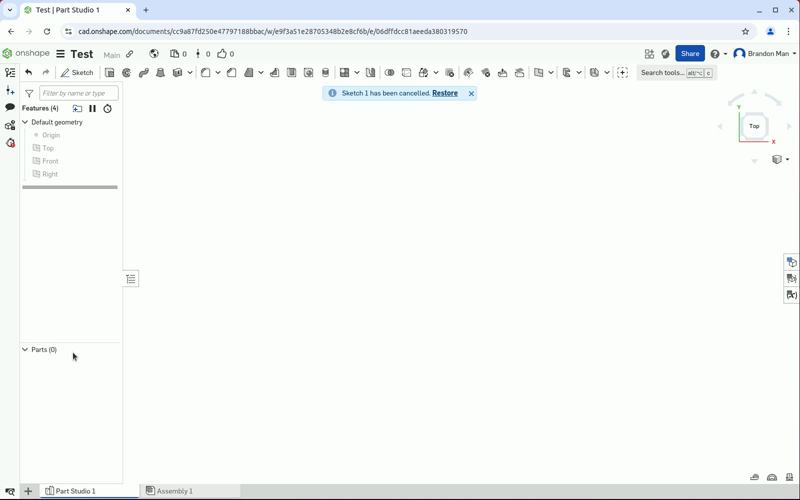
key_down(shift)
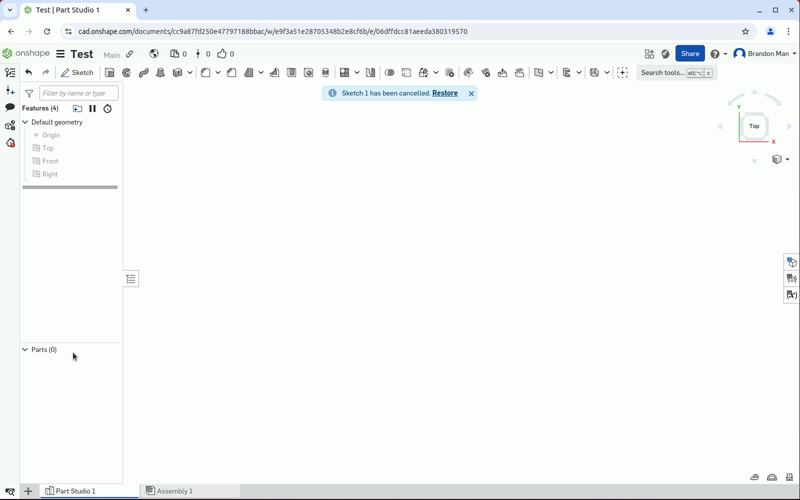
key(up)
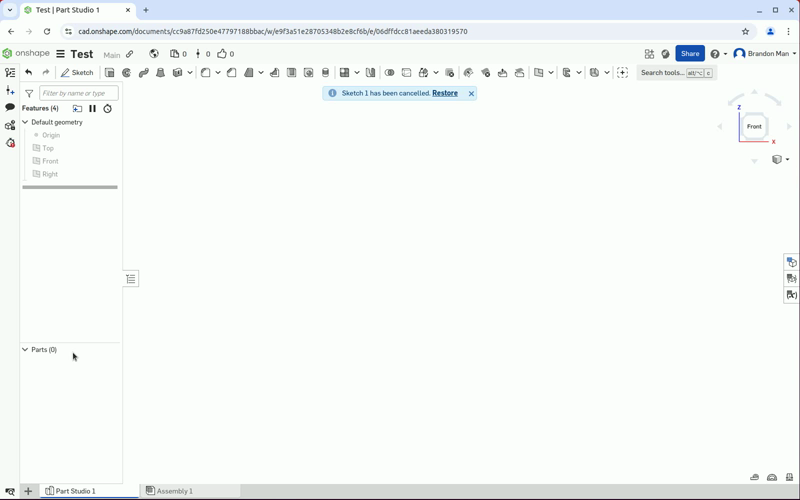
key_up(shift)
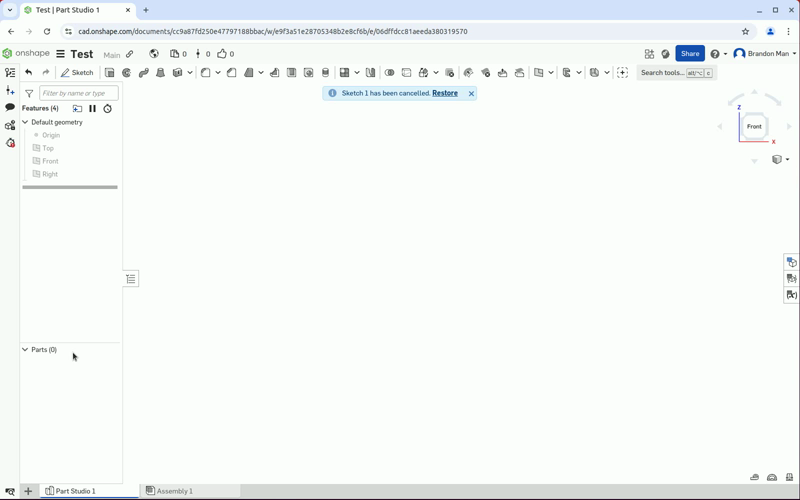
mouse_move(73, 352)
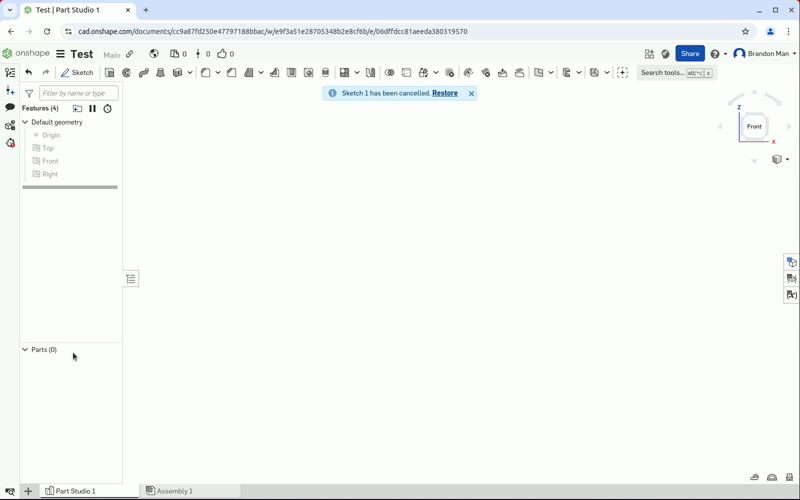
key(shift+y)
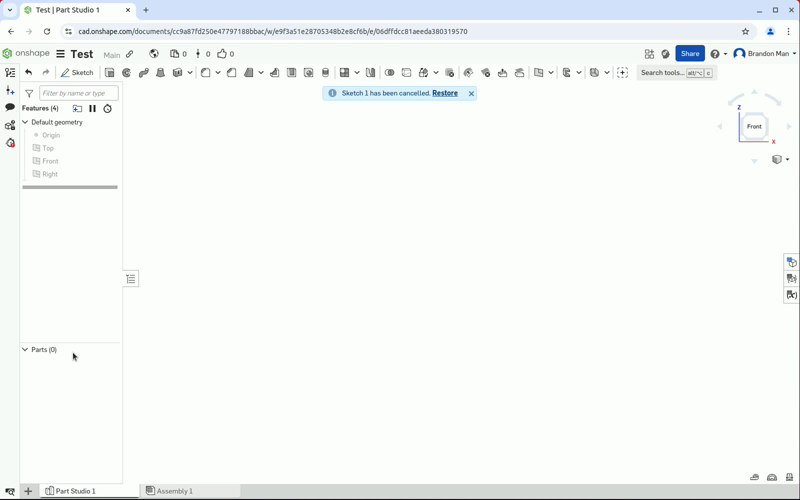
key(shift+s)
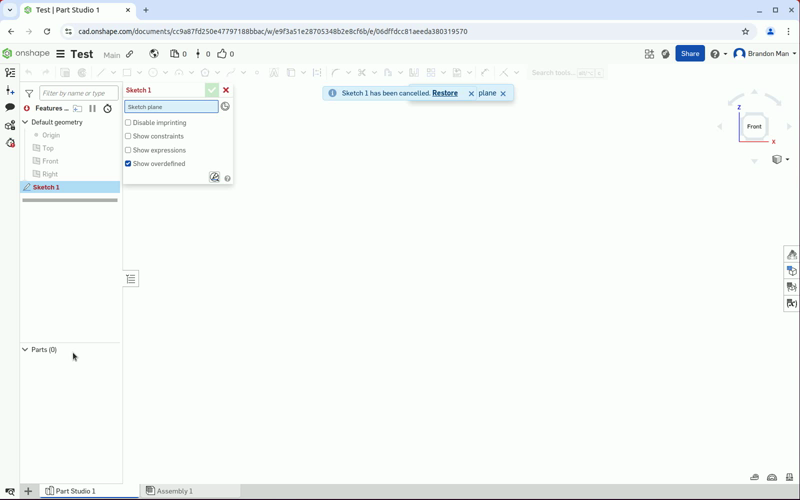
mouse_move(73, 163)
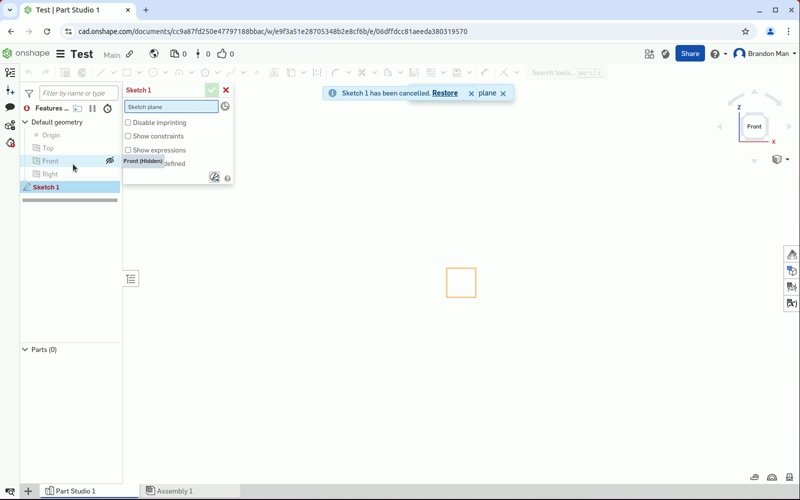
click(73, 163)
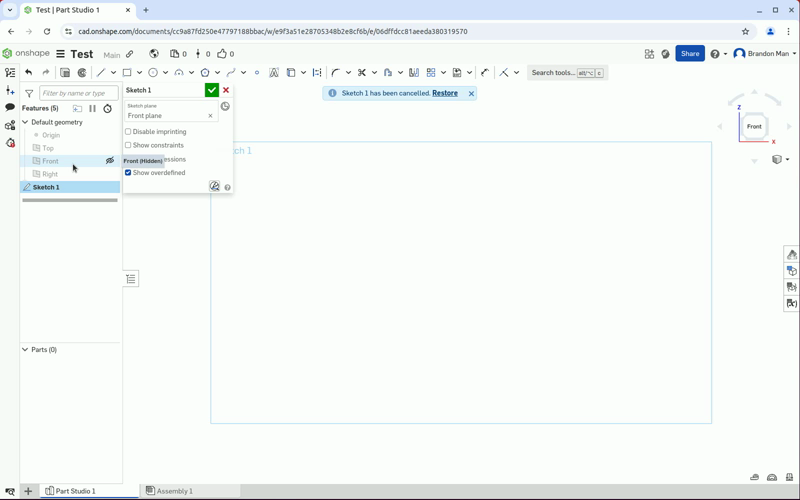
mouse_move(73, 352)
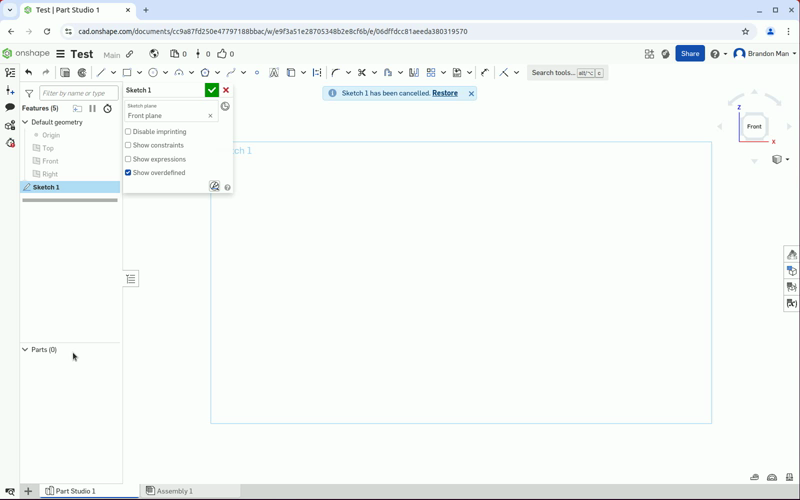
key(y)
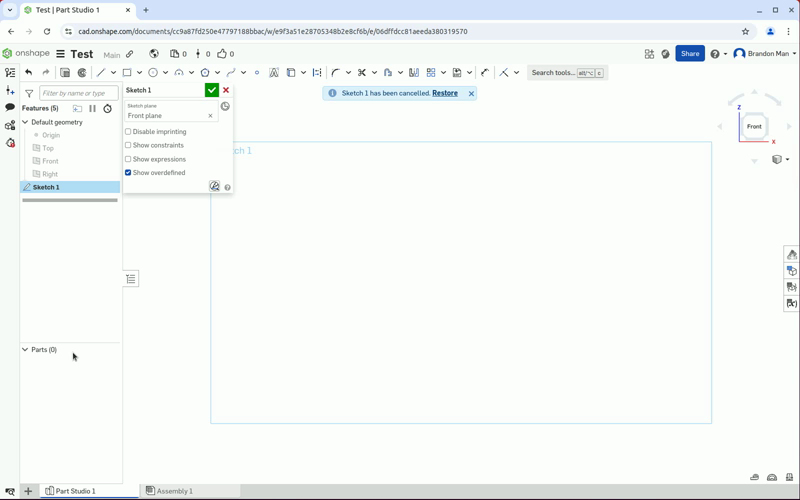
key(c)
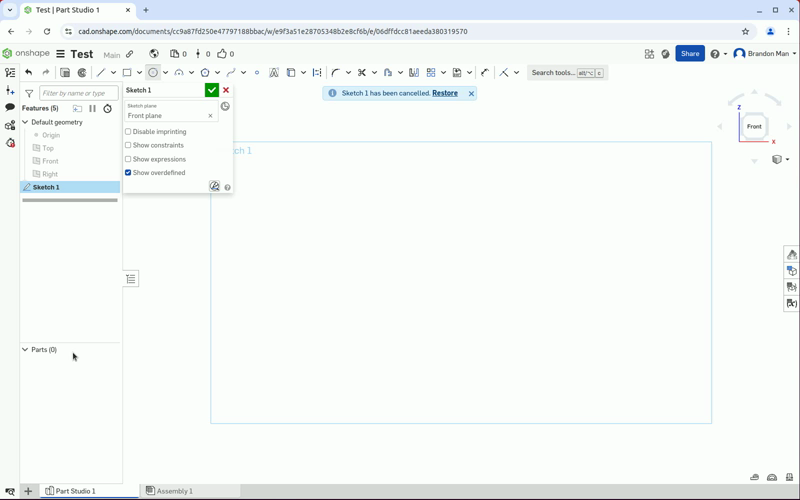
key_down(shift)
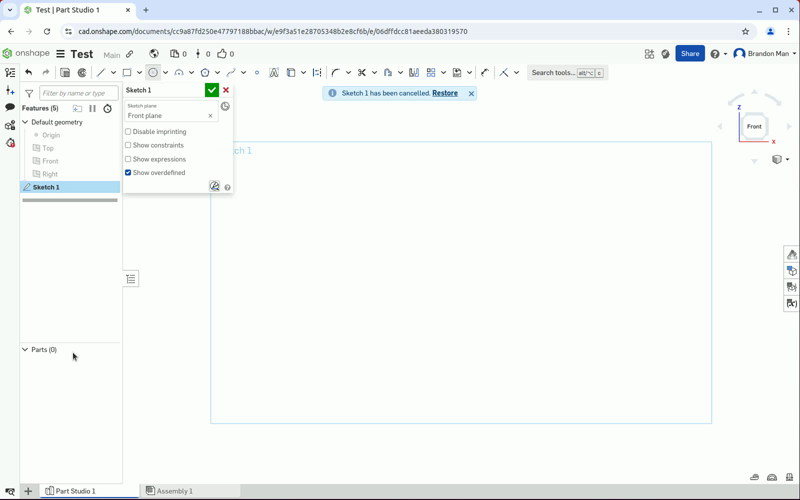
mouse_move(461, 282)
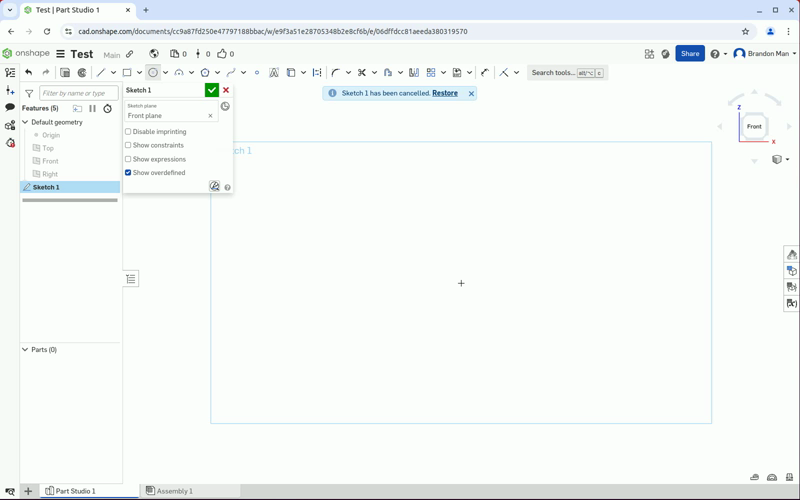
click(461, 282)
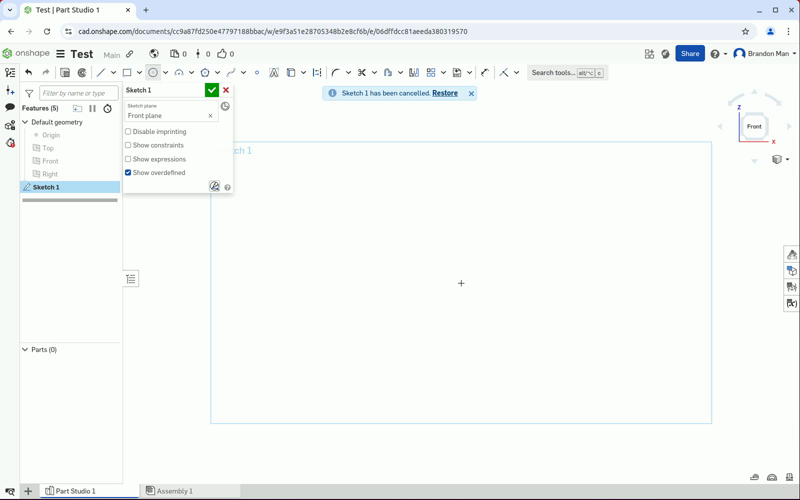
key_up(shift)
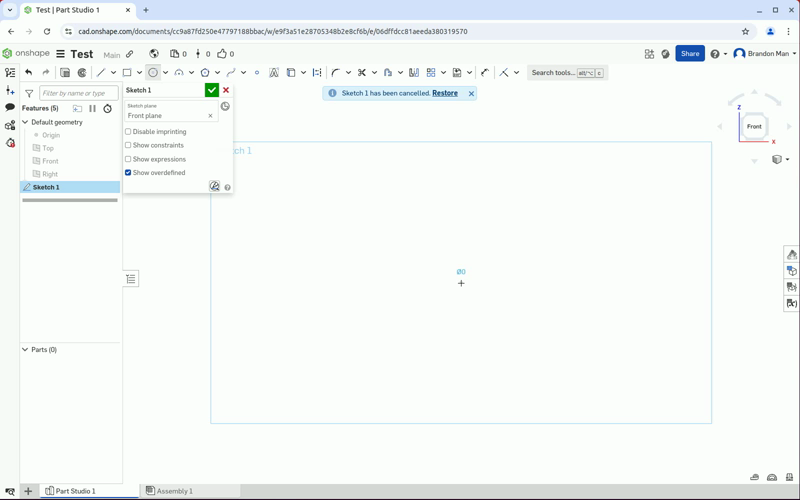
mouse_move(518, 282)
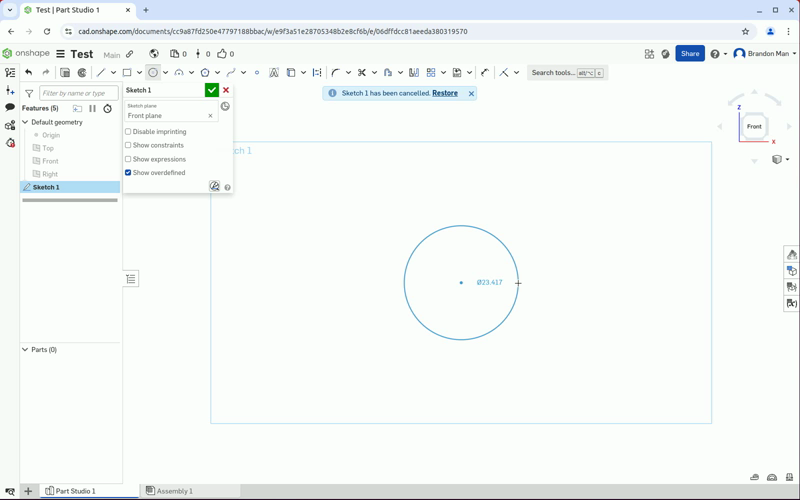
click(518, 282)
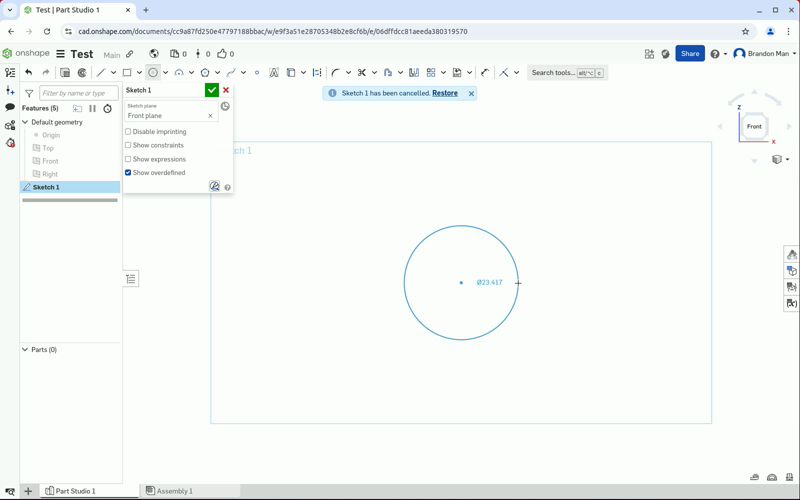
key(esc)
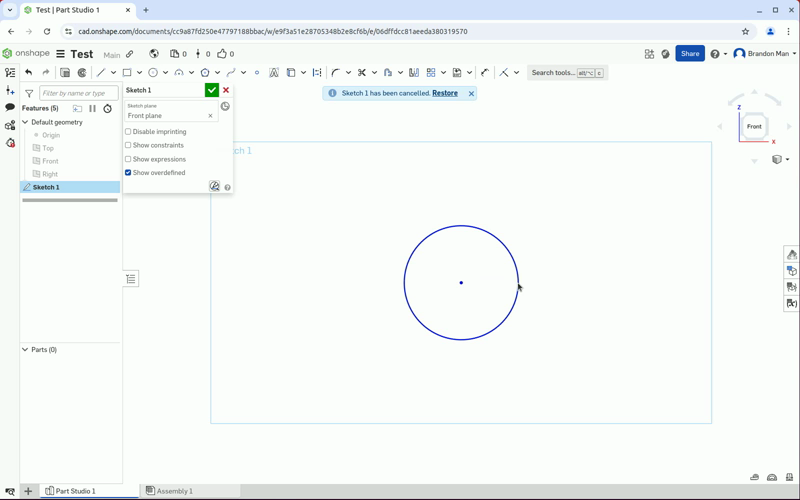
key(c)
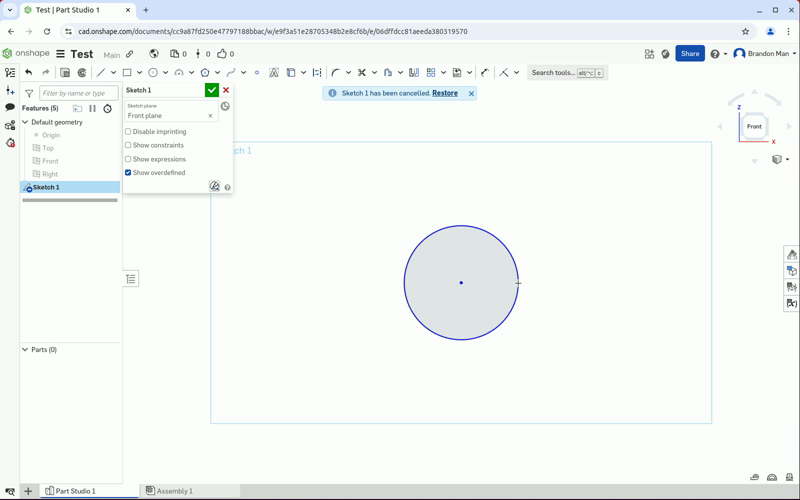
key_down(shift)
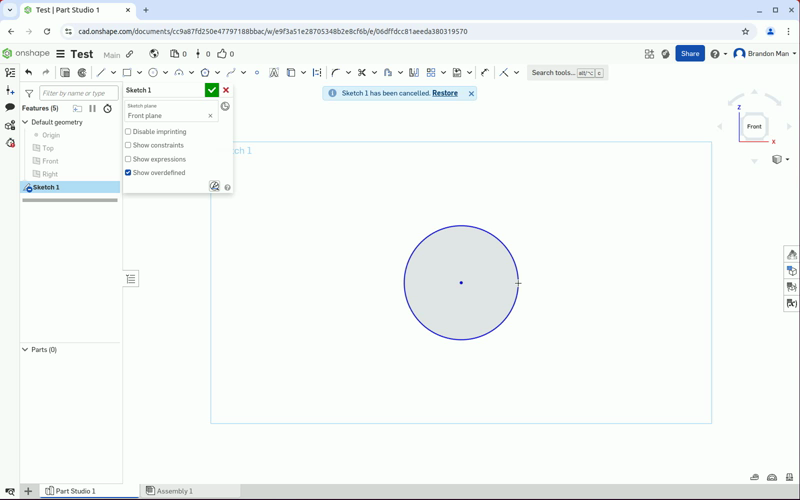
mouse_move(461, 282)
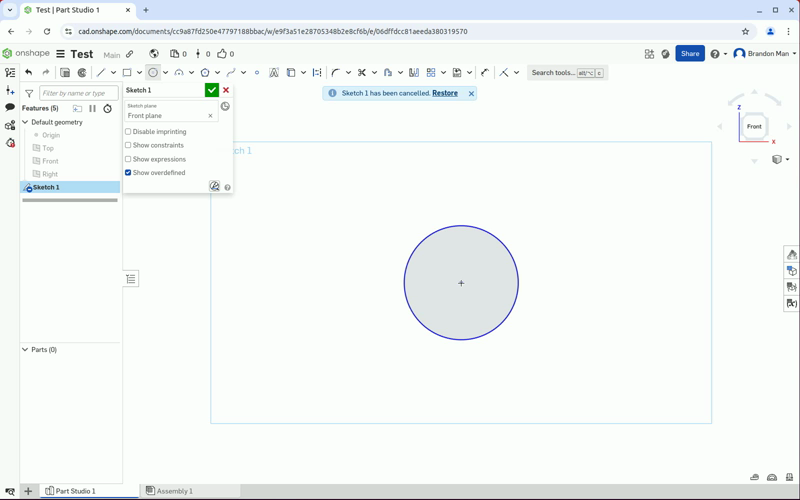
click(461, 282)
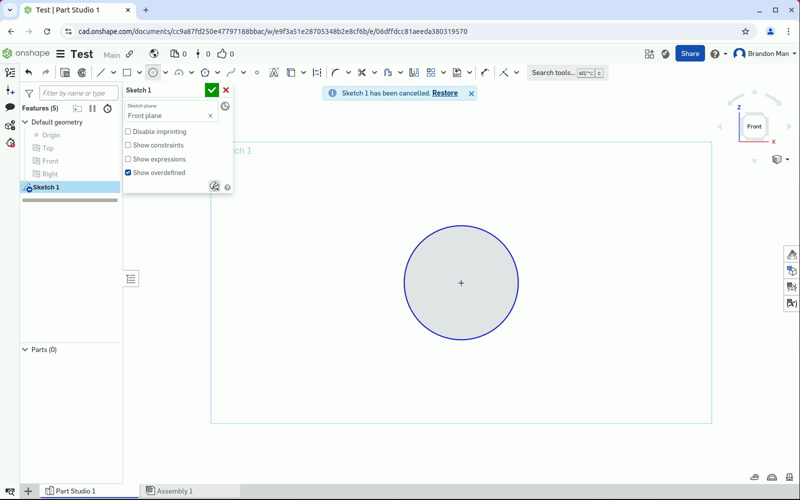
key_up(shift)
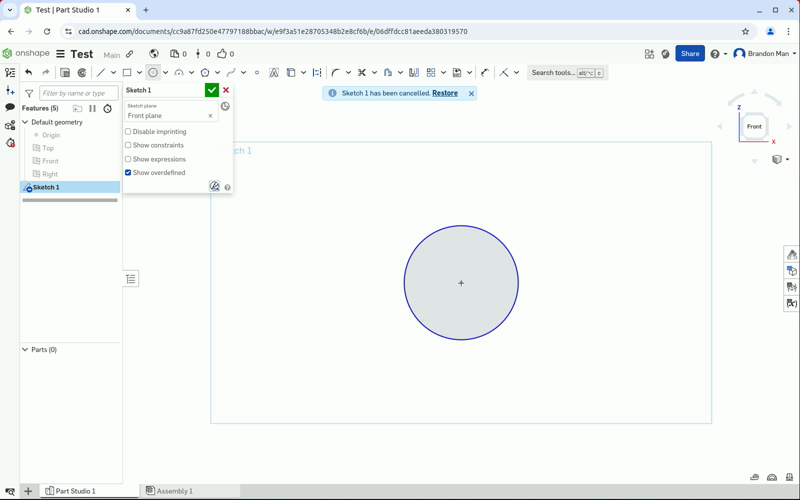
mouse_move(489, 282)
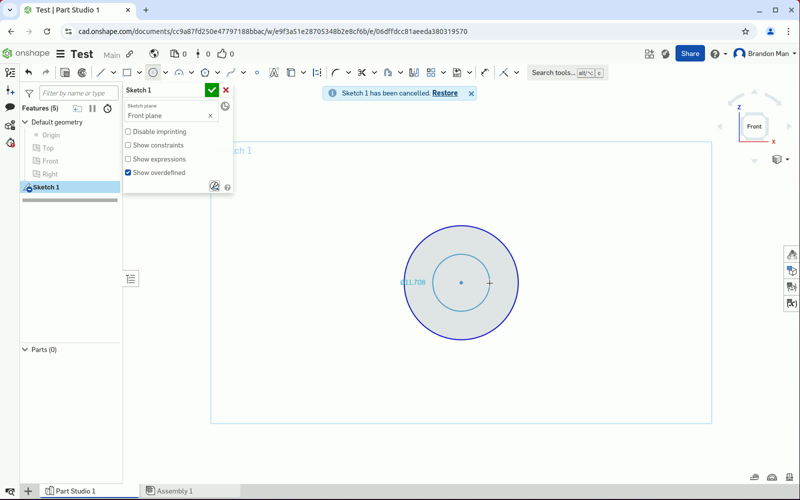
click(489, 282)
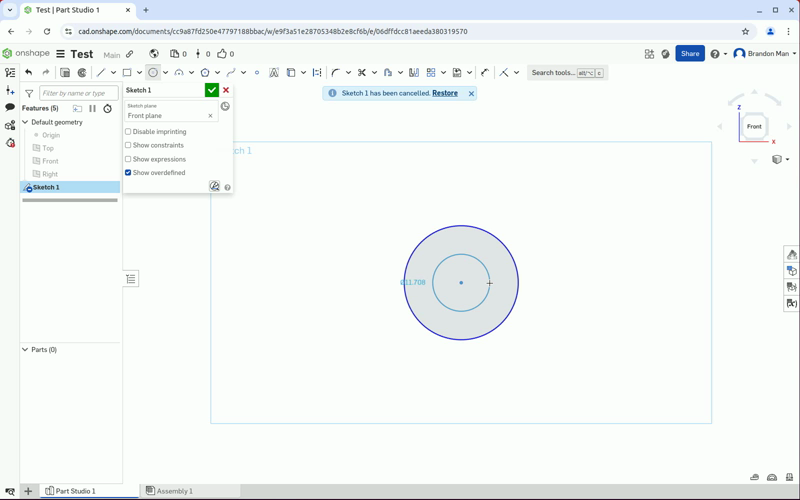
key(esc)
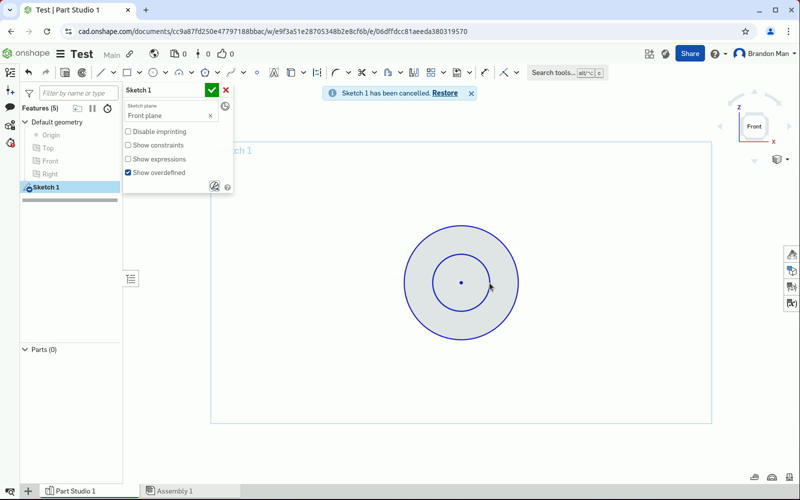
mouse_move(475, 330)
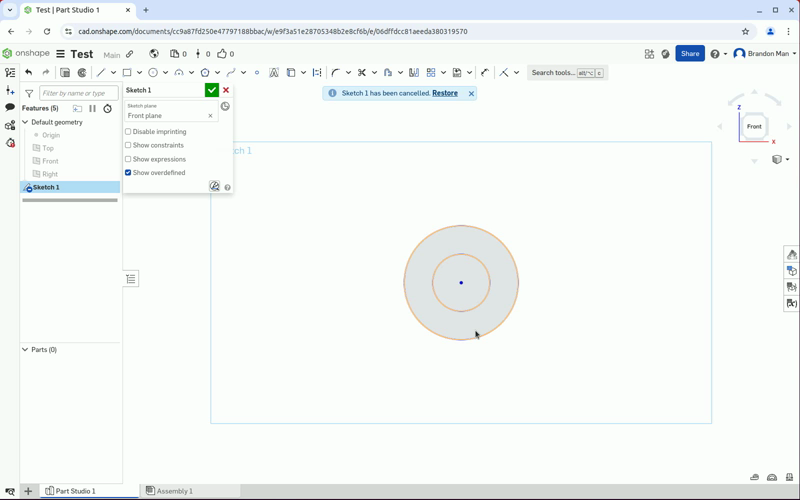
click(475, 330)
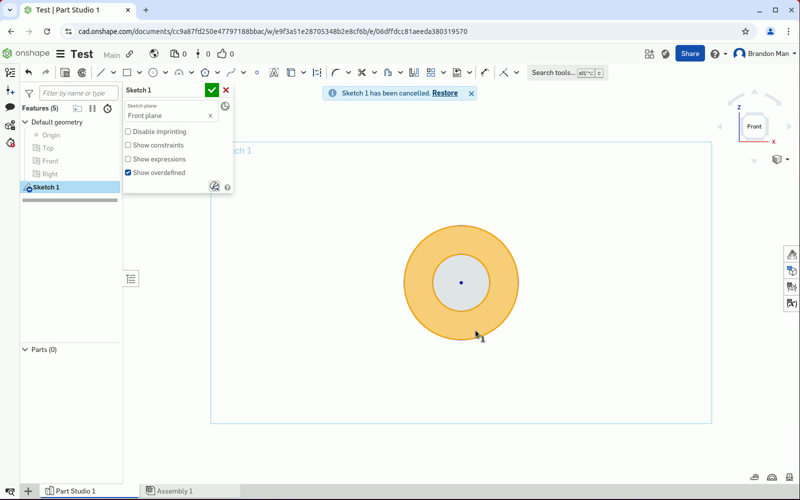
mouse_move(73, 352)
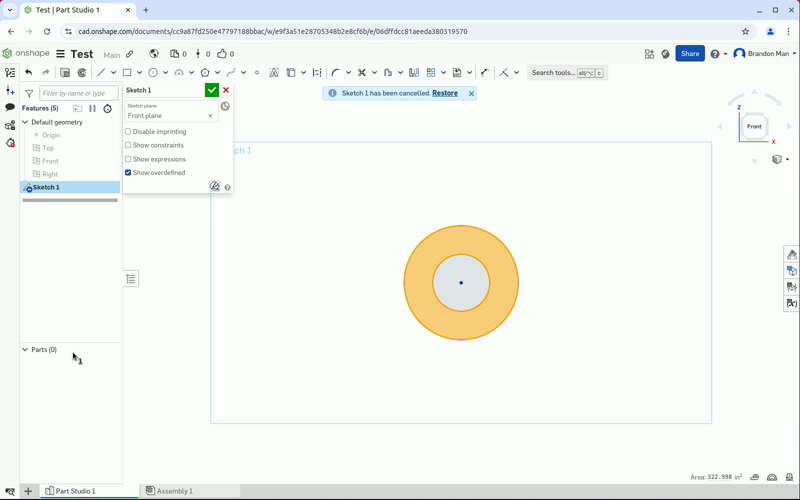
key(shift+y)
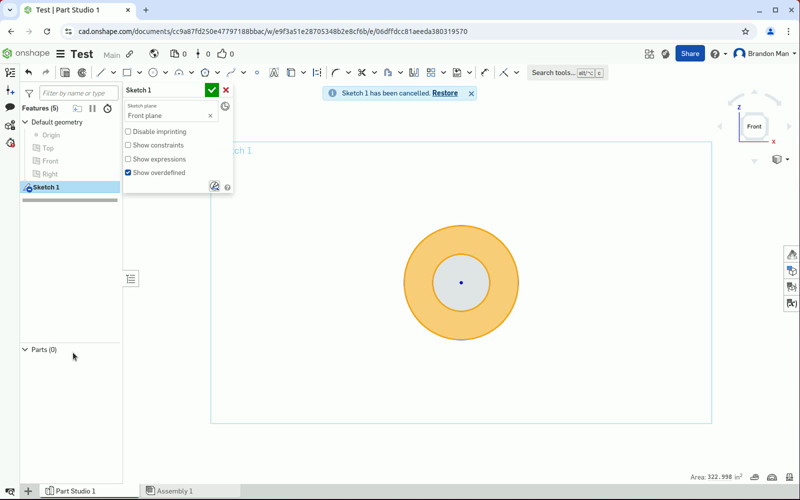
key(shift+e)
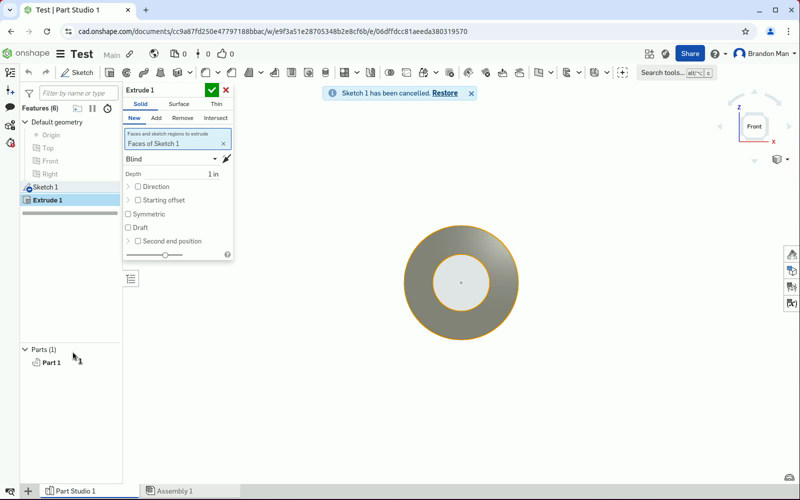
mouse_move(143, 106)
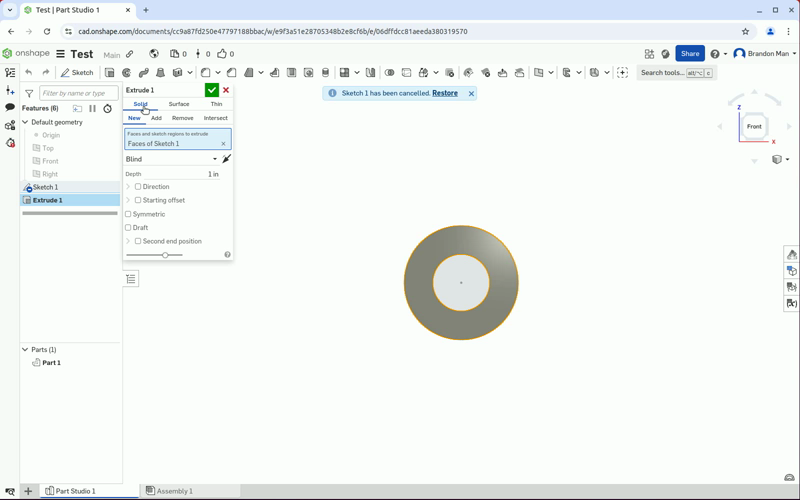
click(143, 106)
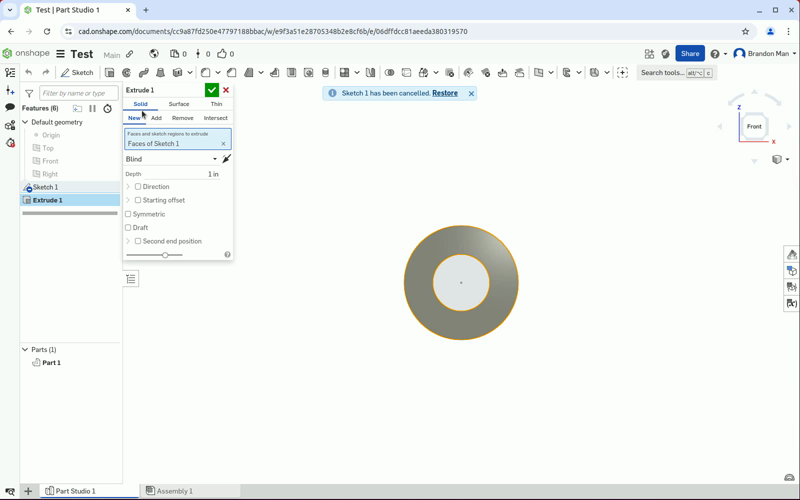
mouse_move(137, 120)
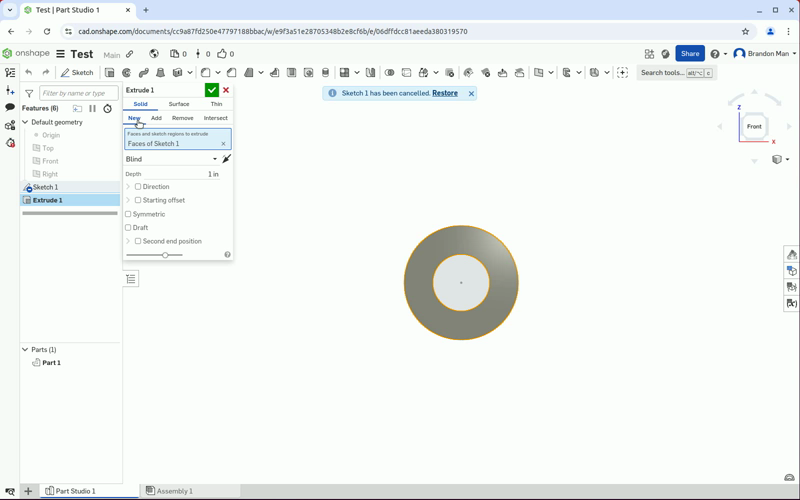
click(137, 120)
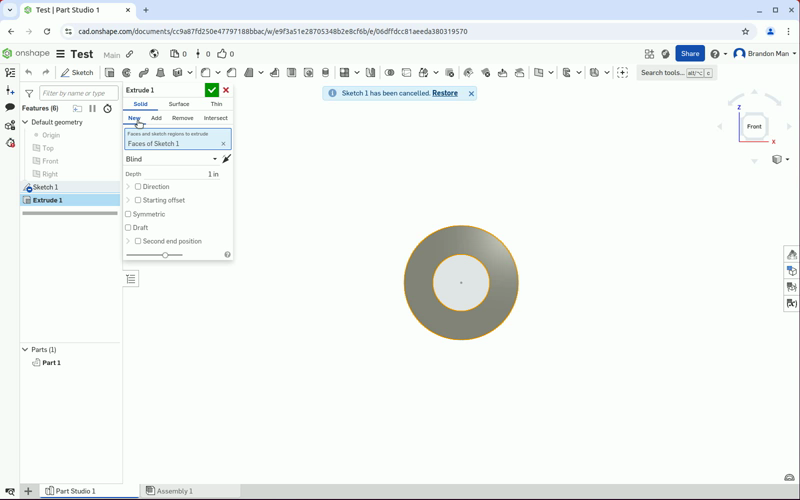
key(tab, 4)
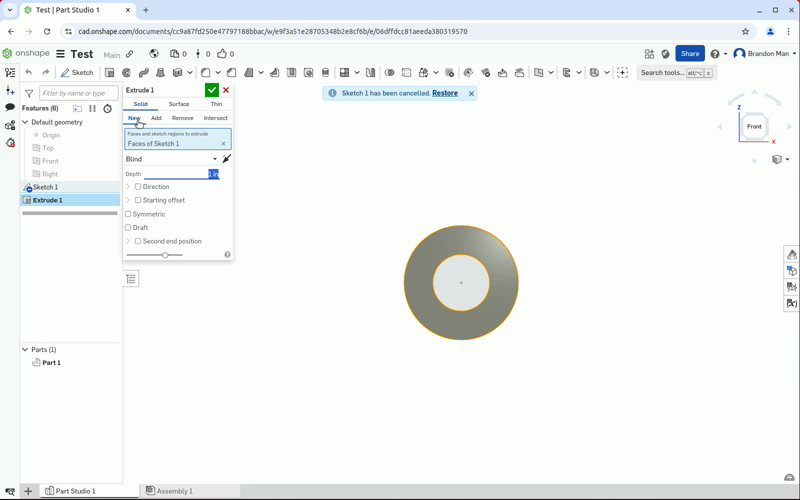
text(23.108)
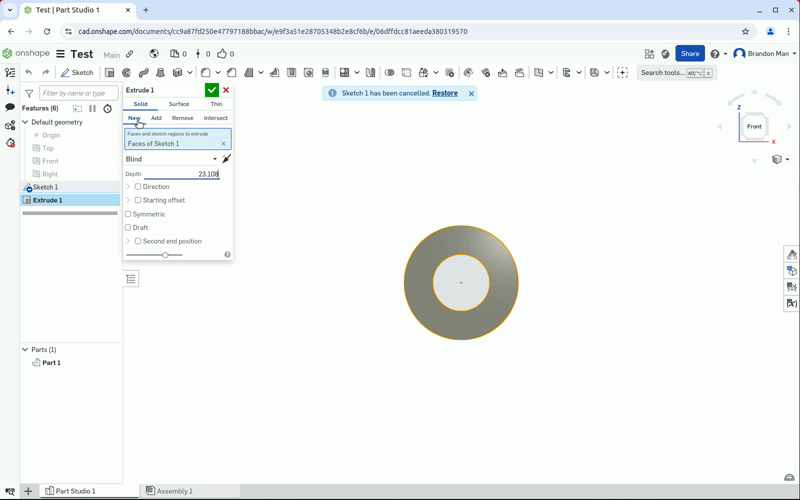
key(enter)
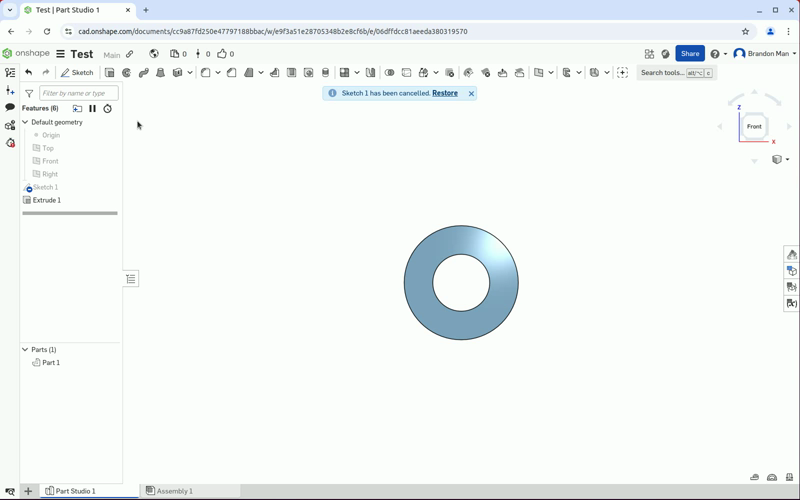
key(shift+h)
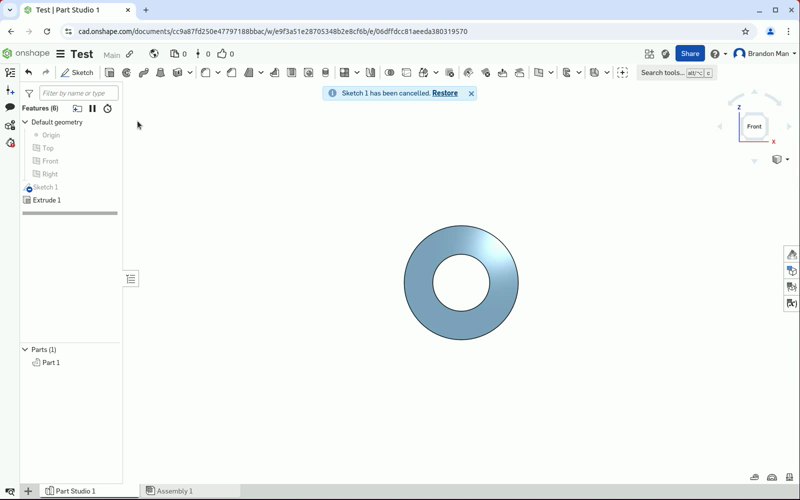
key(shift+h)
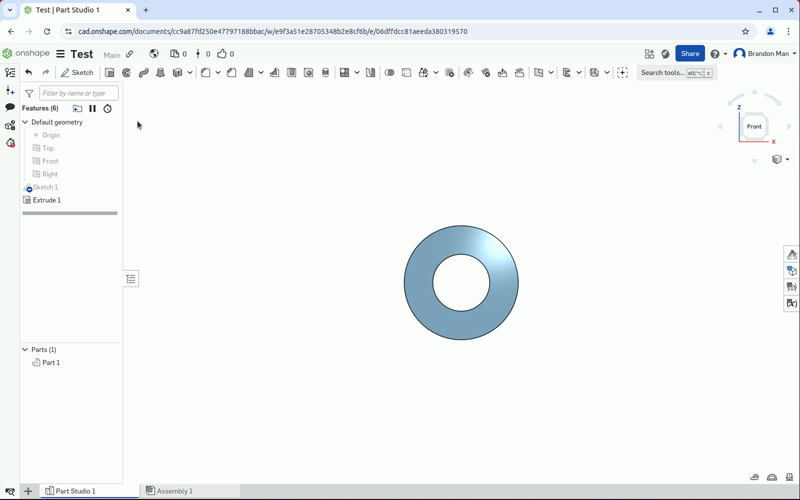
mouse_move(73, 189)
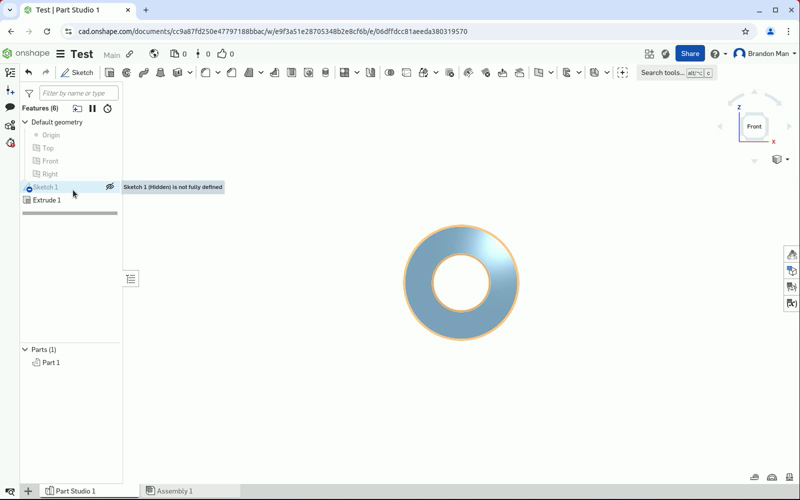
click(73, 189)
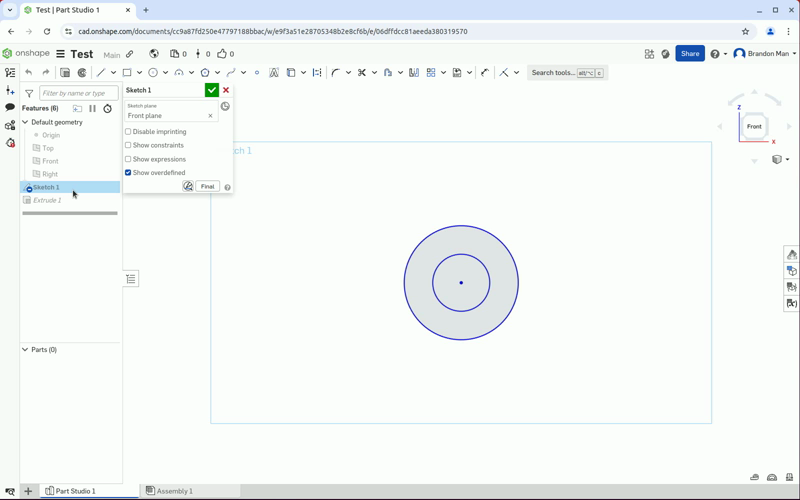
mouse_move(229, 92)
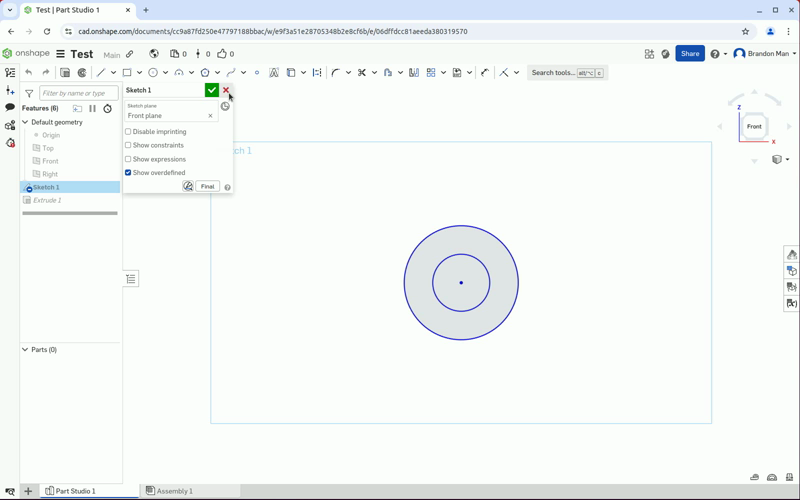
click(229, 92)
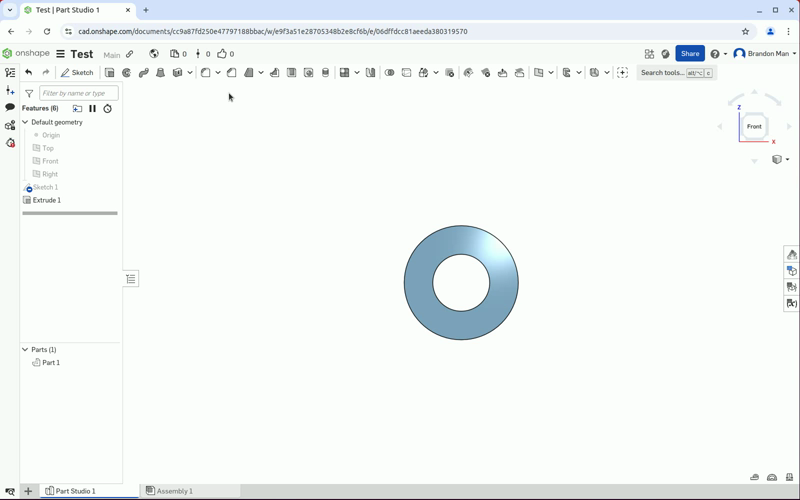
mouse_move(541, 75)
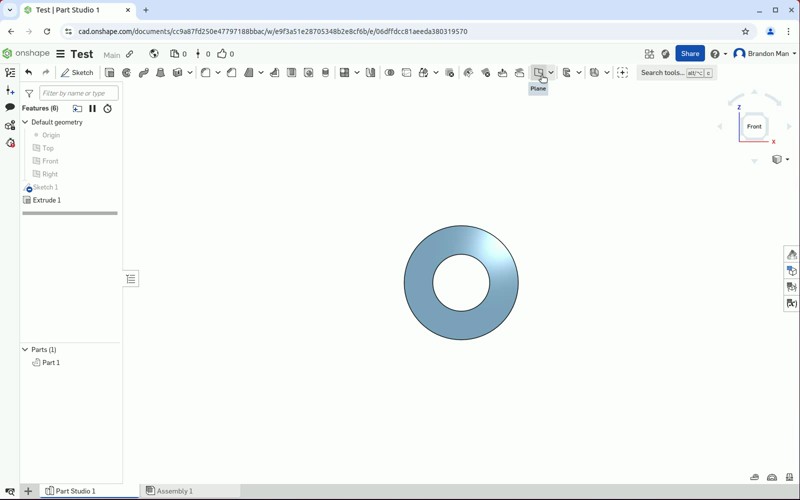
click(541, 75)
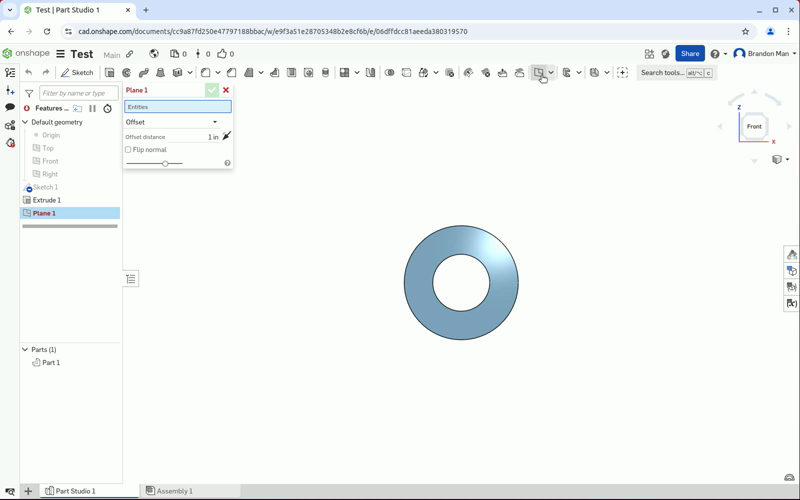
mouse_move(73, 163)
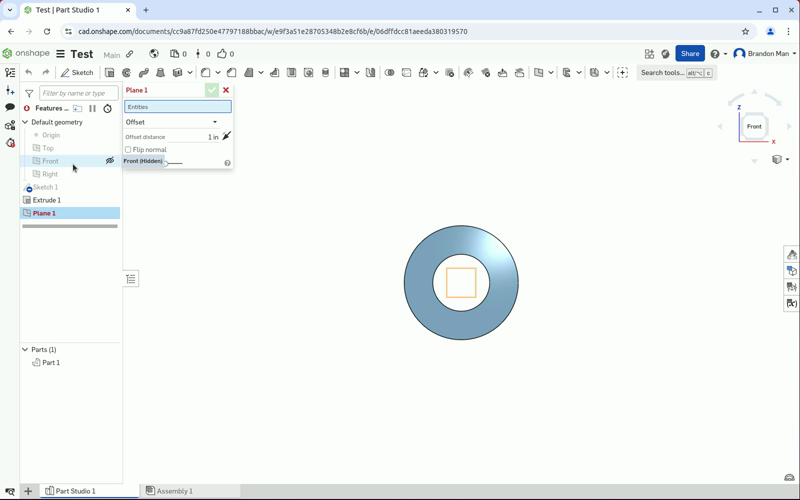
click(73, 163)
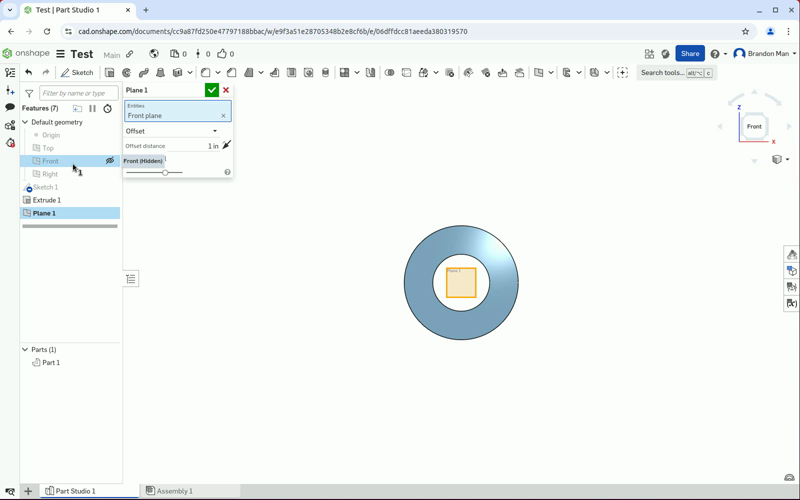
key(tab, 2)
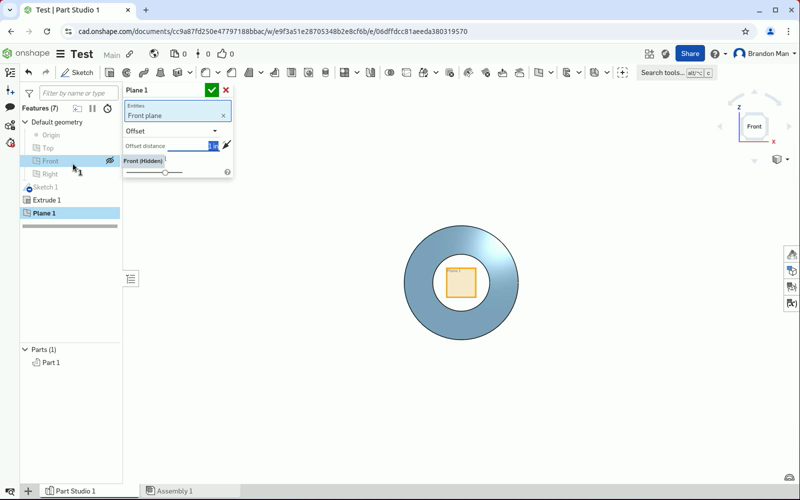
text(23.108)
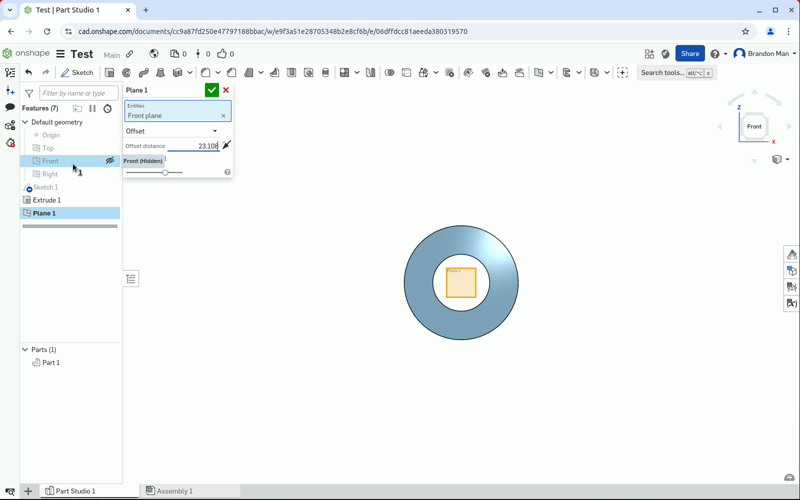
key(enter, 2)
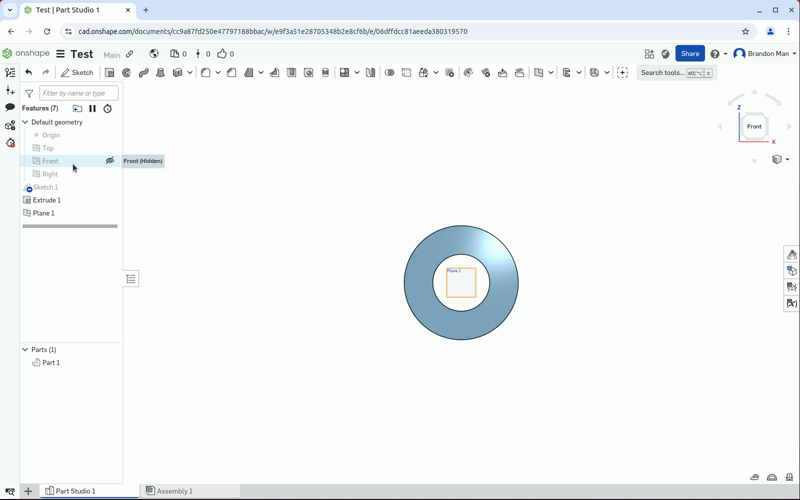
key(shift+s)
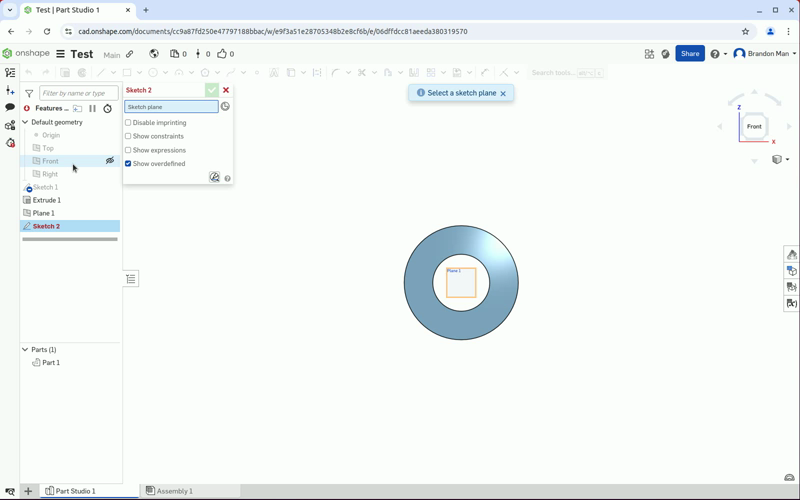
mouse_move(73, 215)
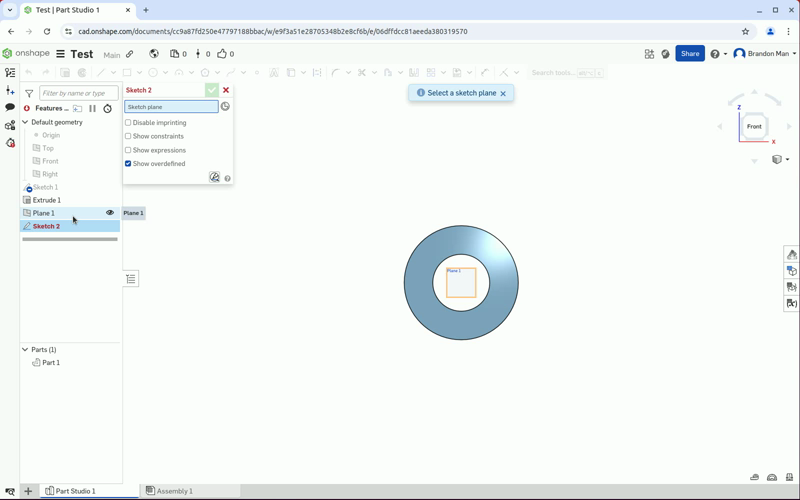
click(73, 215)
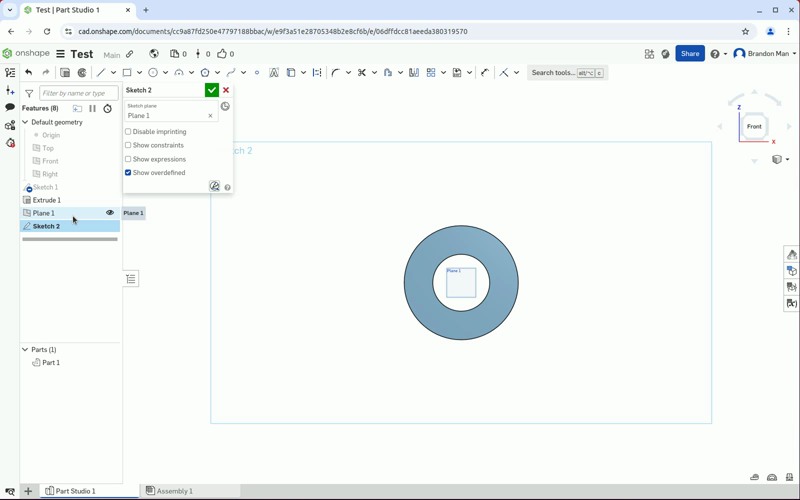
mouse_move(73, 352)
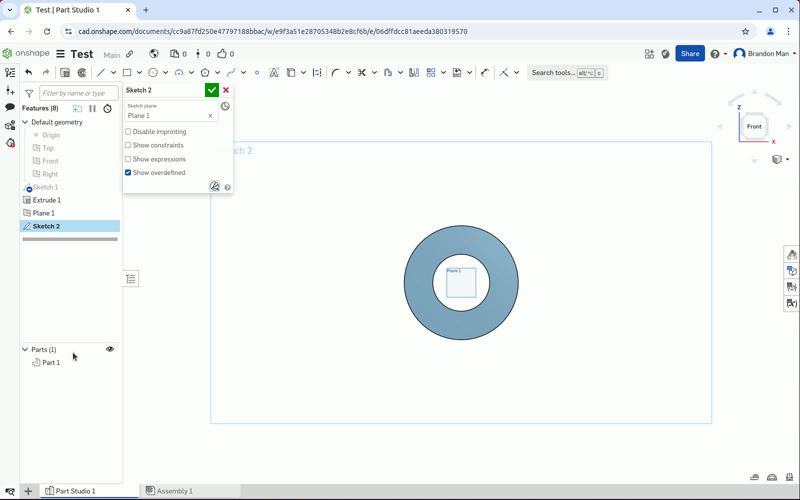
key(y)
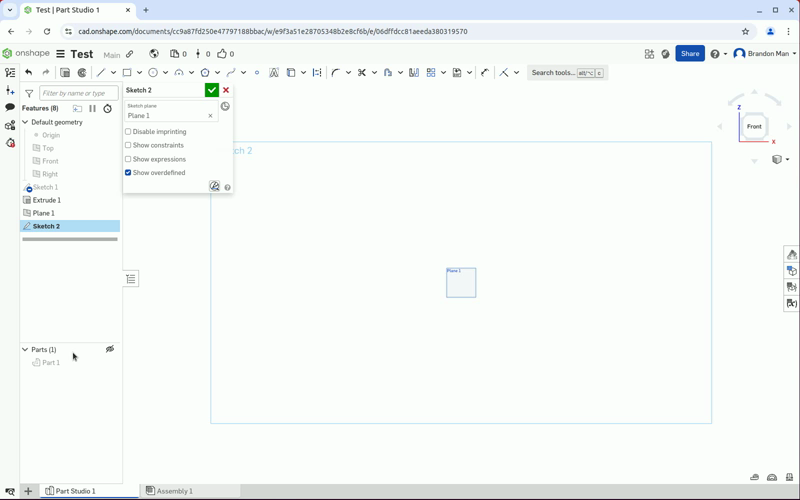
key(c)
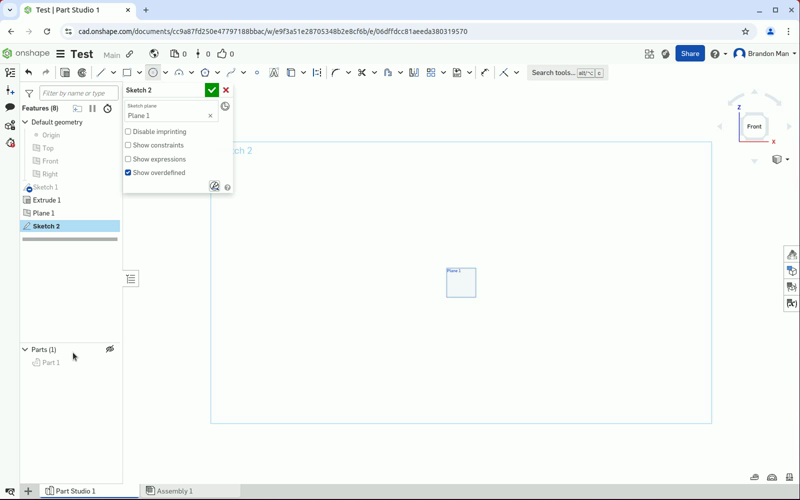
key_down(shift)
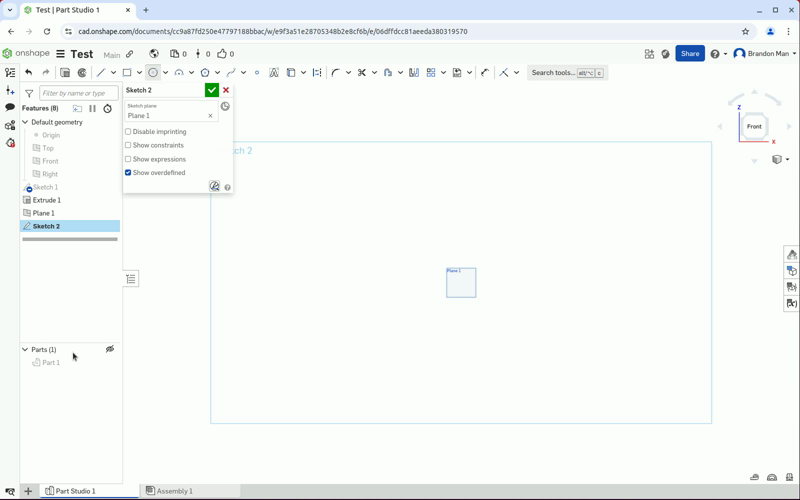
mouse_move(461, 282)
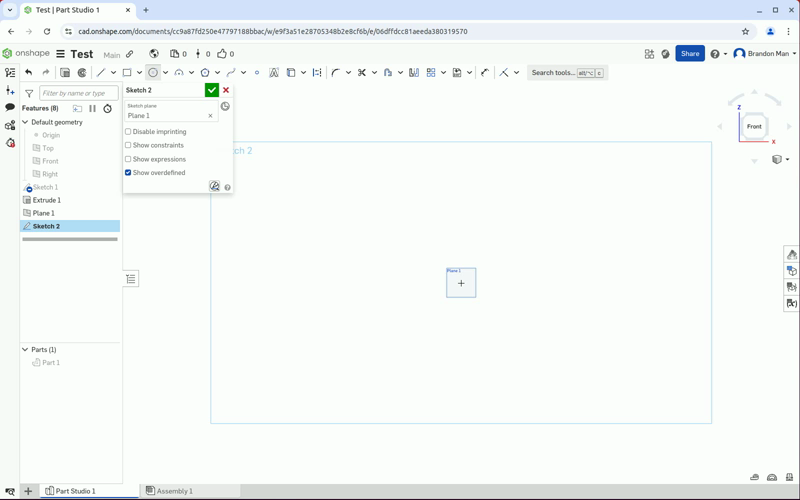
click(461, 282)
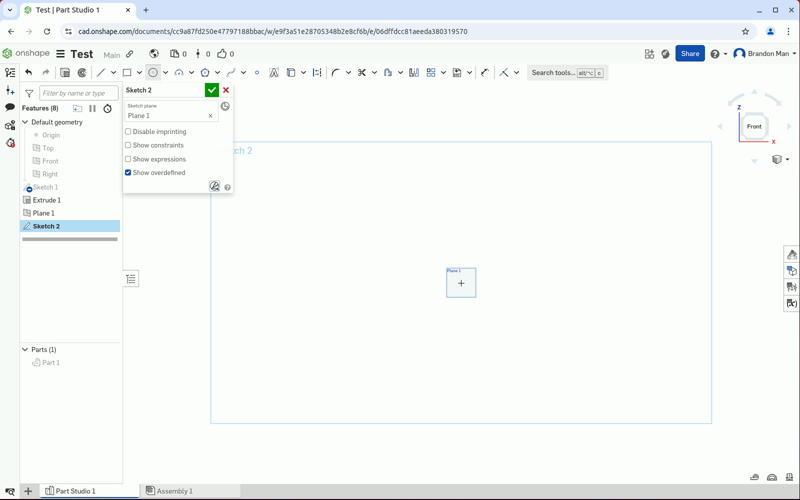
key_up(shift)
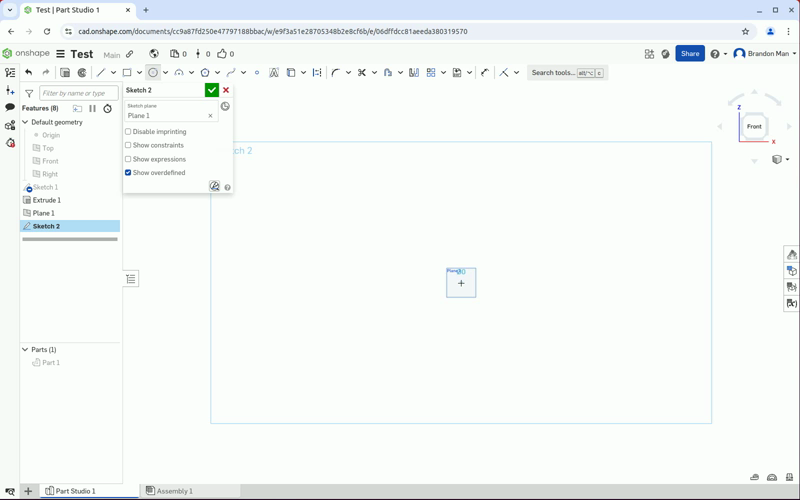
mouse_move(518, 282)
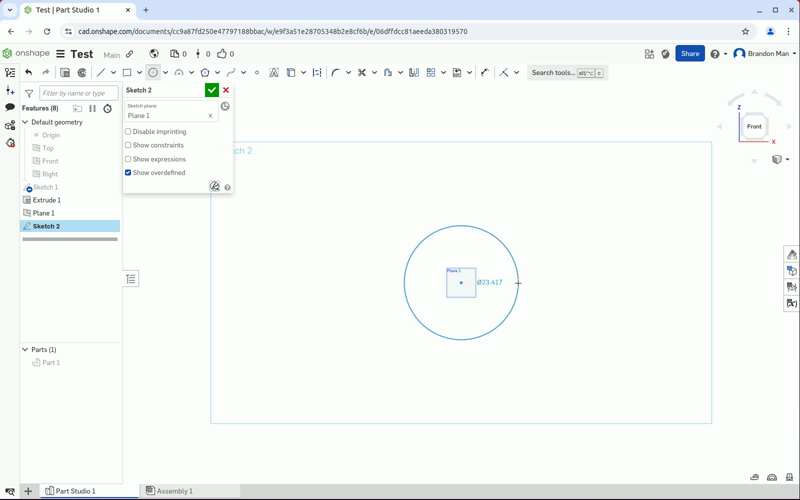
click(518, 282)
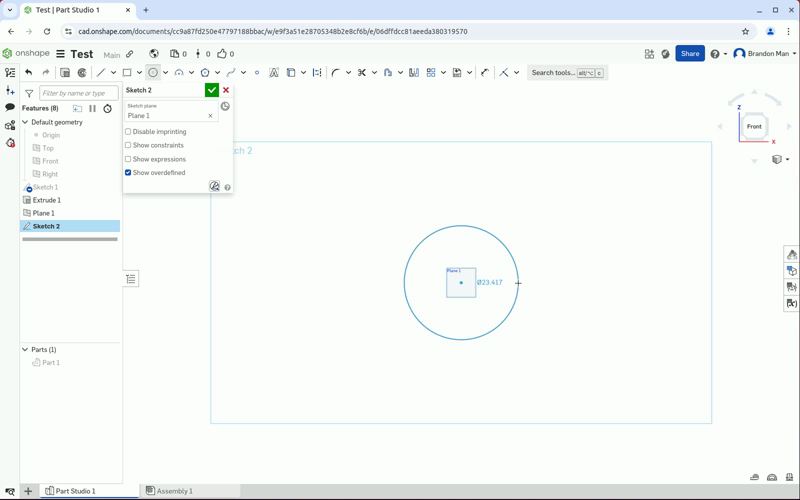
key(esc)
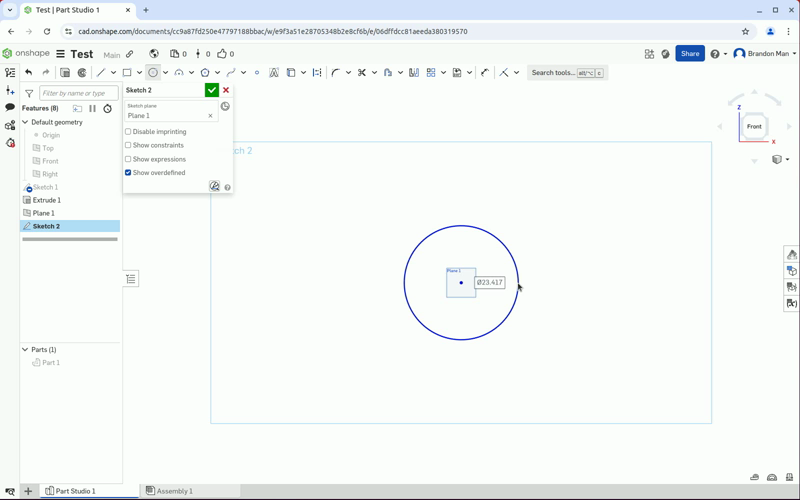
key(c)
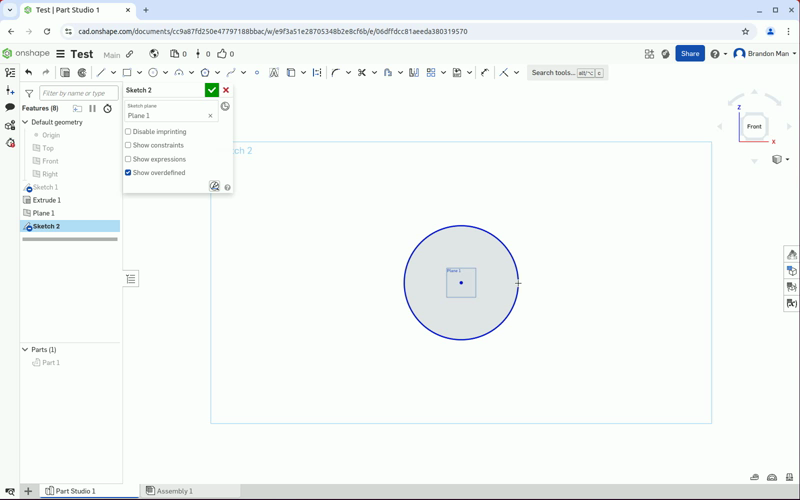
key_down(shift)
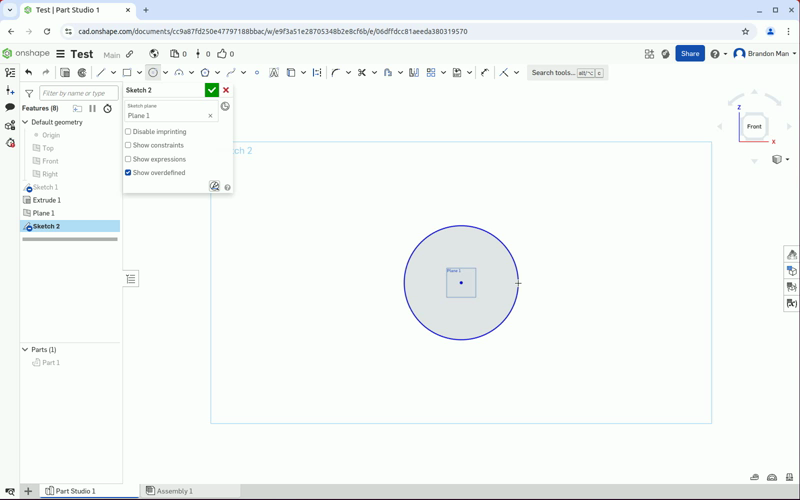
mouse_move(461, 282)
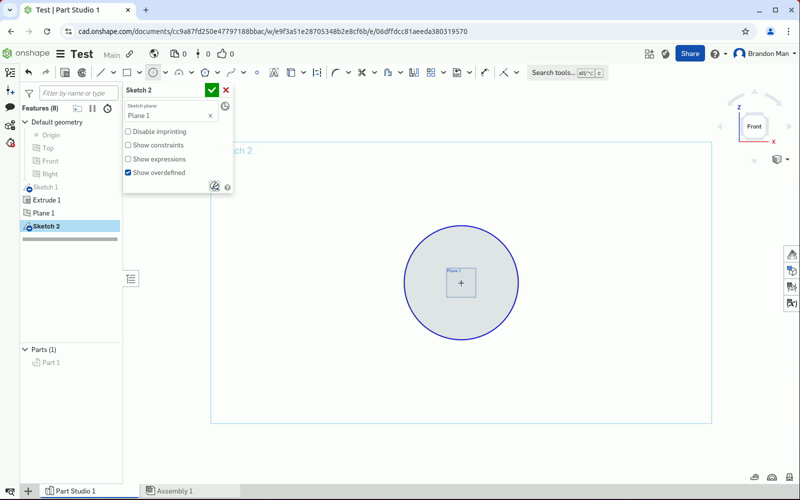
click(461, 282)
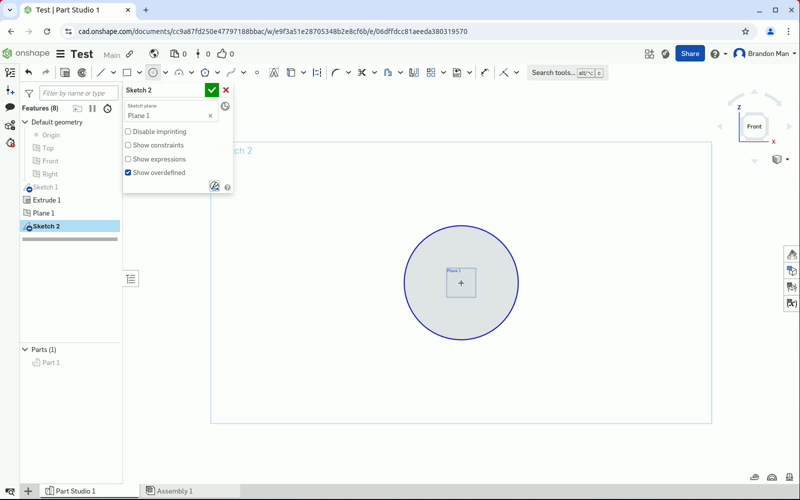
key_up(shift)
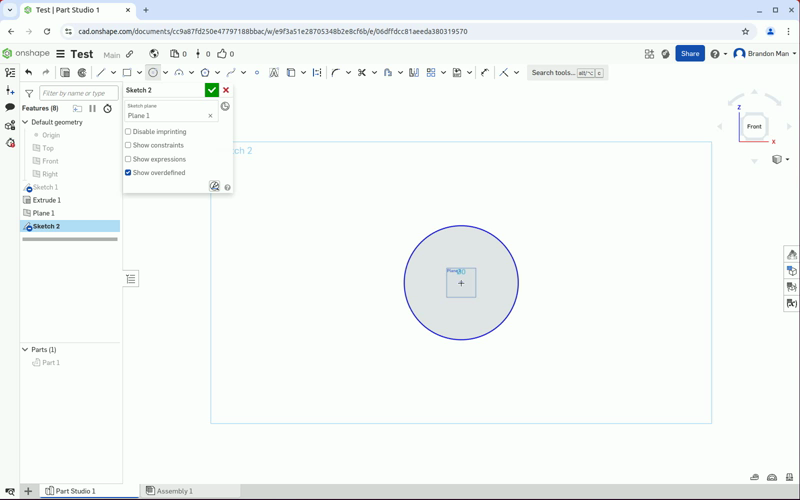
mouse_move(489, 282)
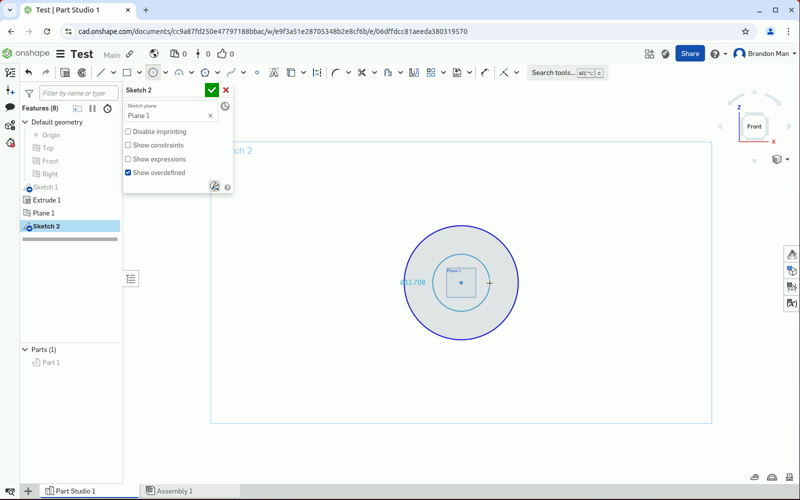
click(489, 282)
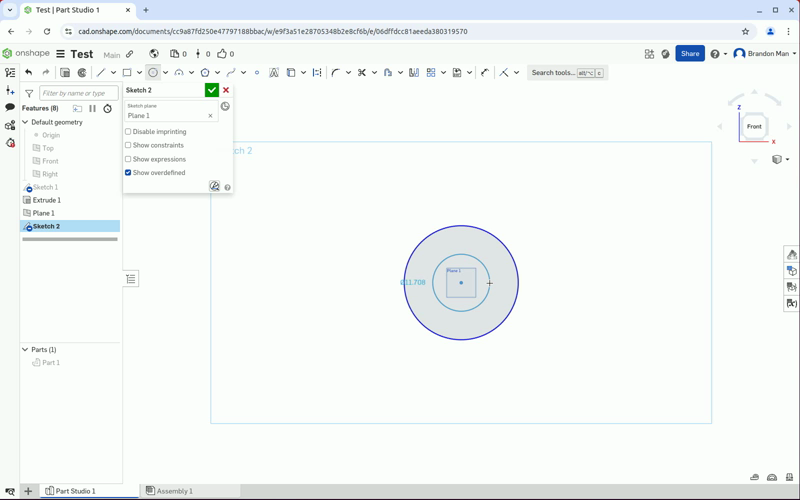
key(esc)
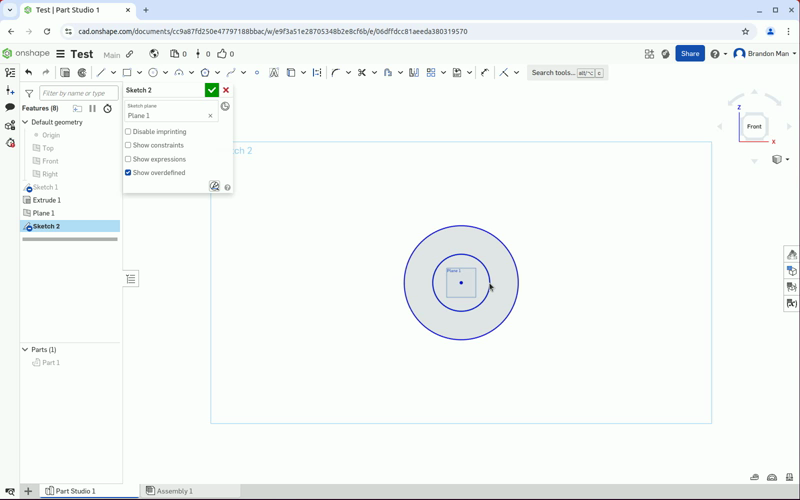
mouse_move(425, 250)
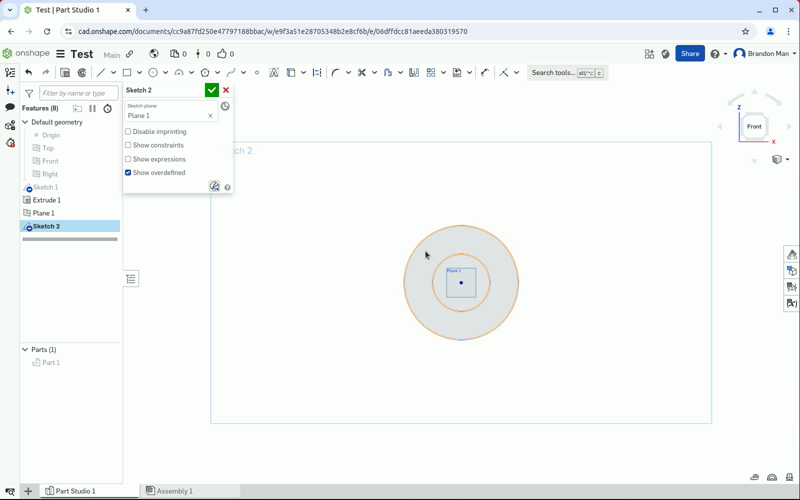
click(425, 250)
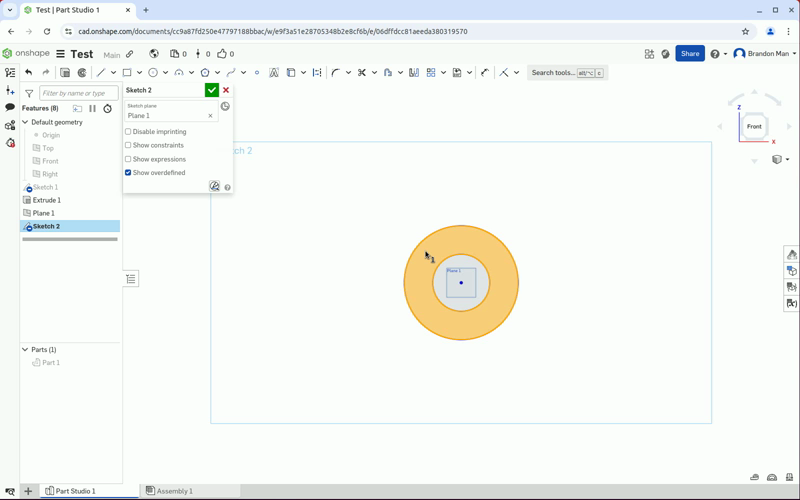
mouse_move(73, 352)
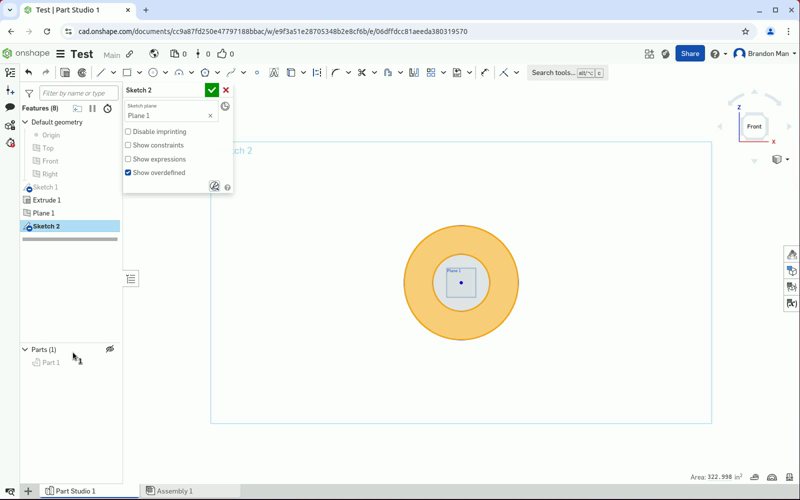
key(shift+y)
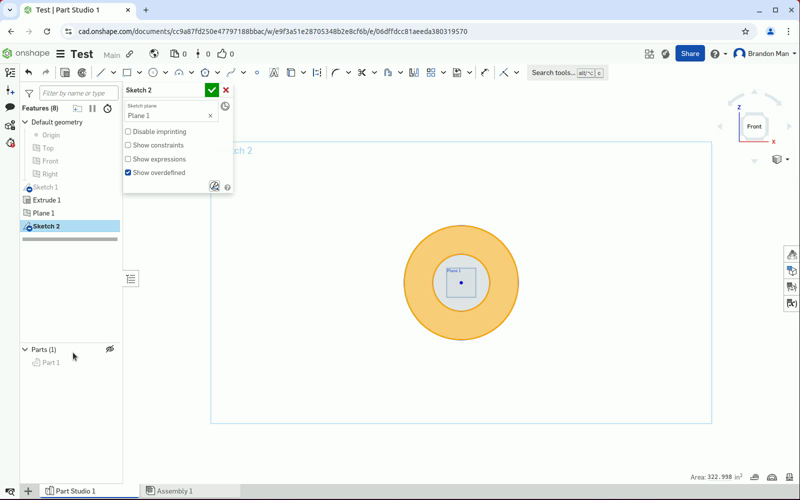
key(shift+e)
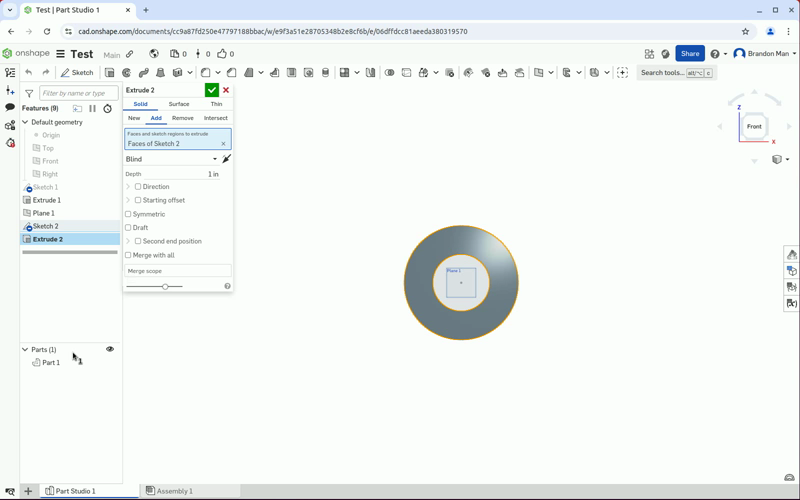
mouse_move(143, 106)
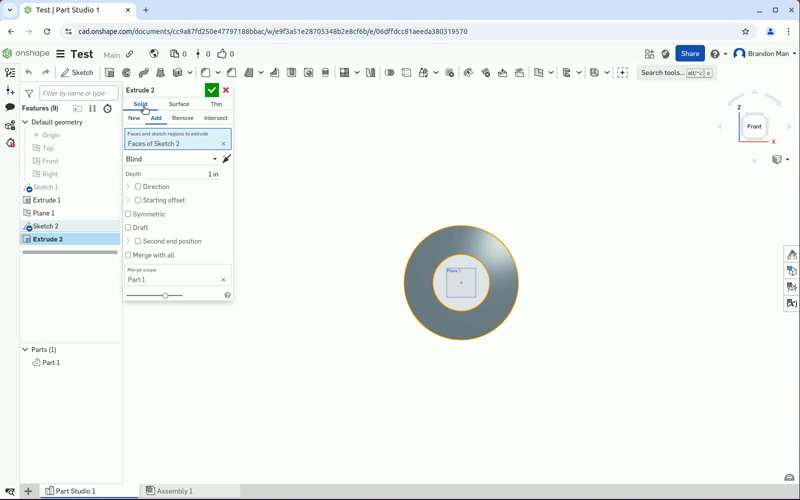
click(143, 106)
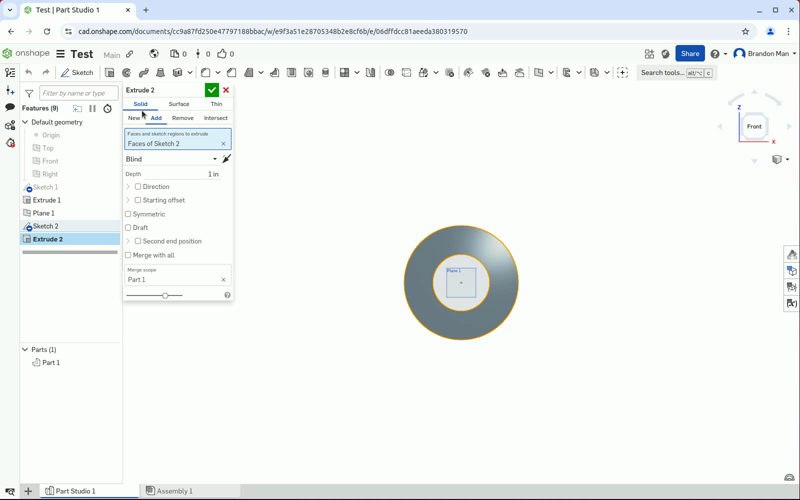
mouse_move(137, 120)
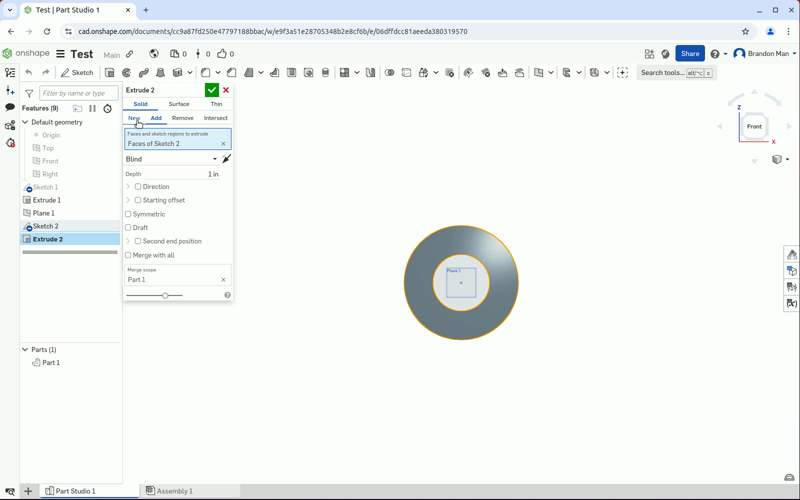
click(137, 120)
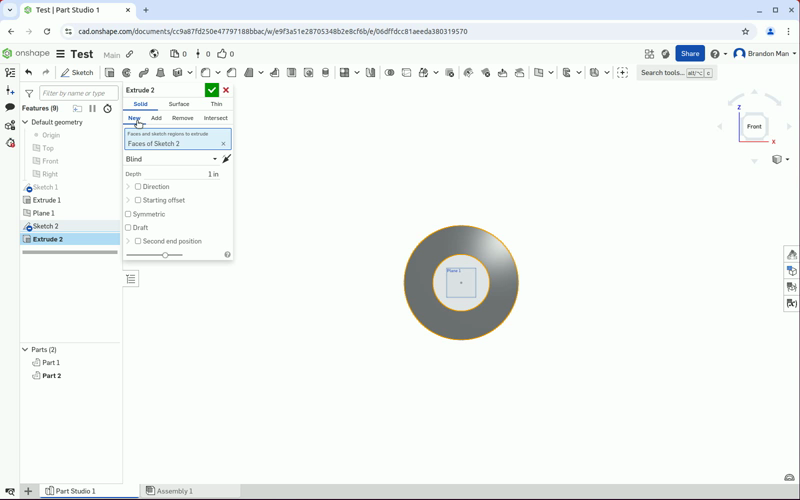
key(tab, 4)
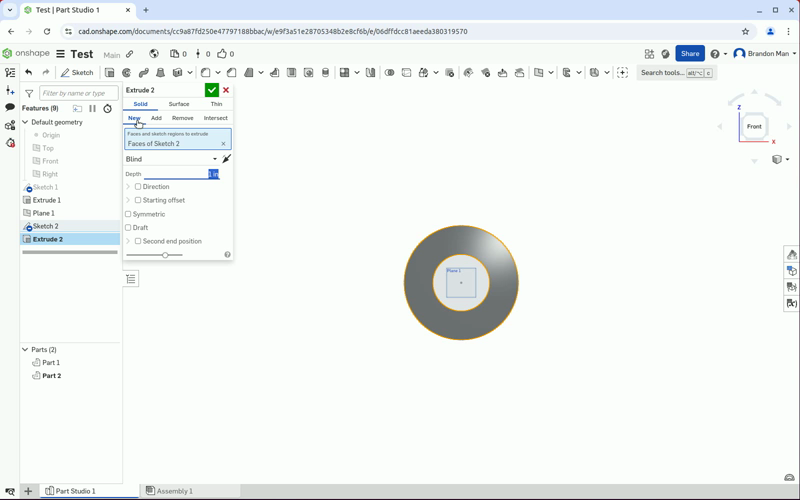
text(-5.536)
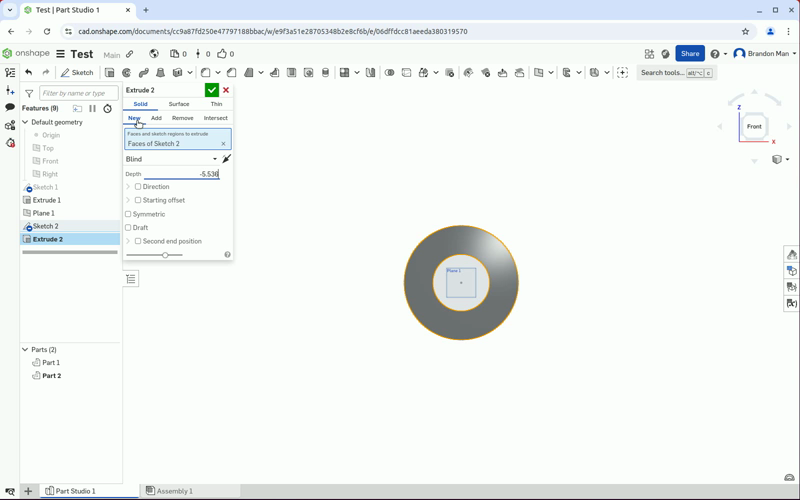
key(enter)
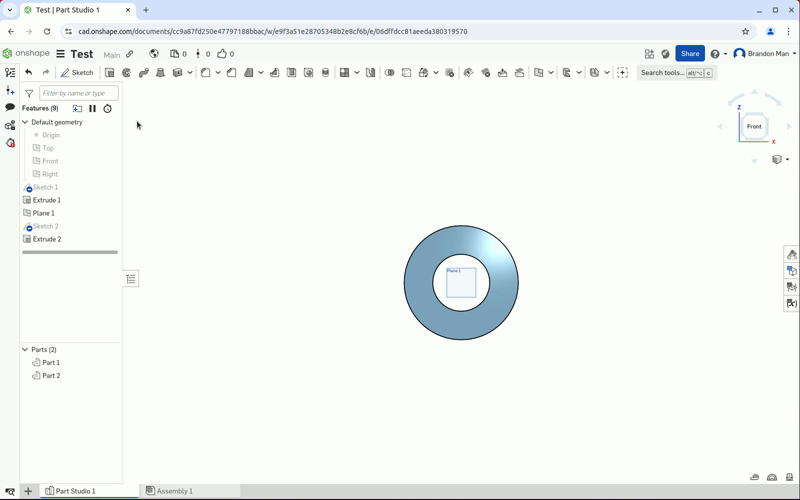
key(shift+h)
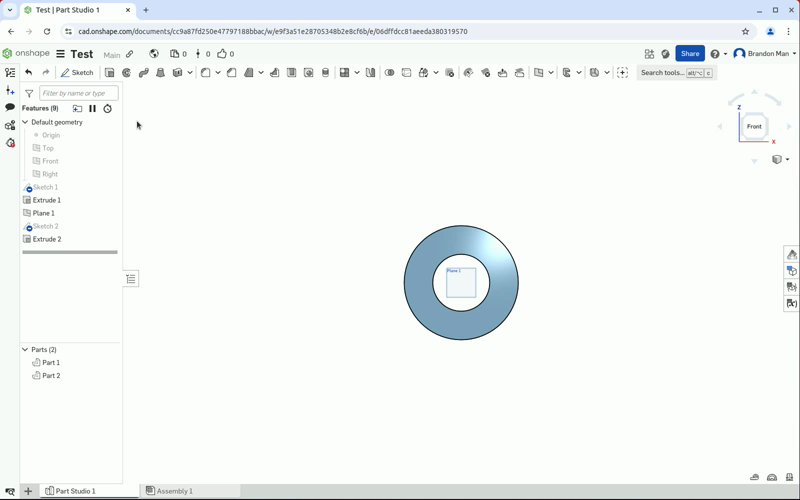
key(shift+h)
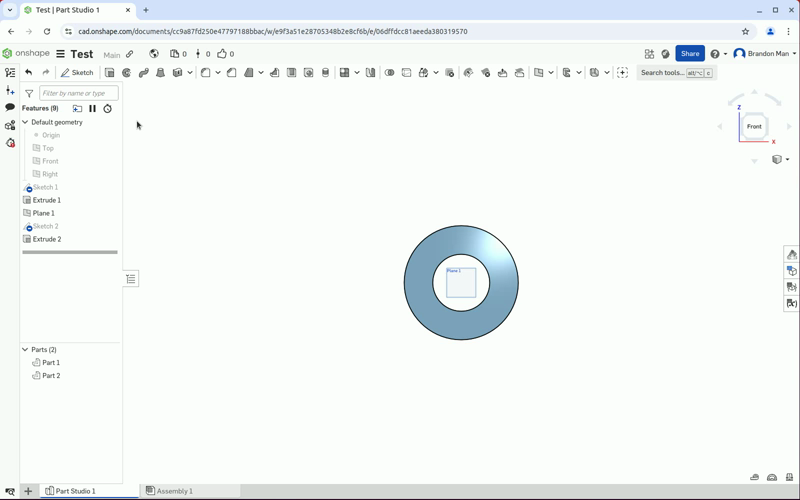
mouse_move(73, 189)
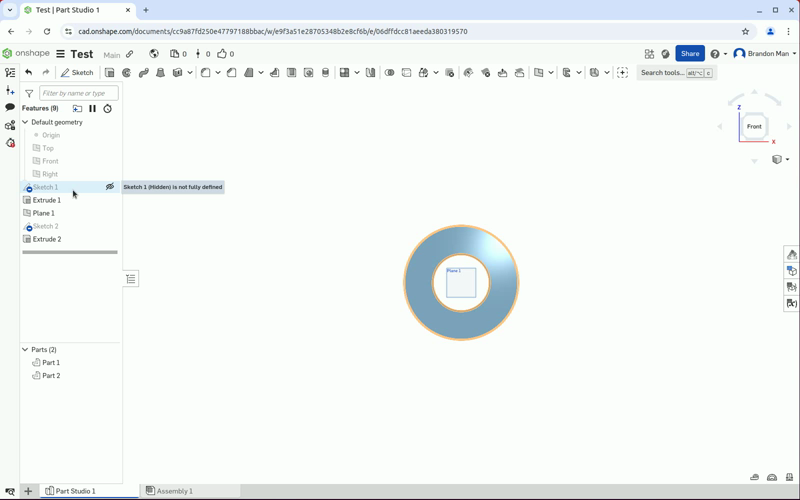
click(73, 189)
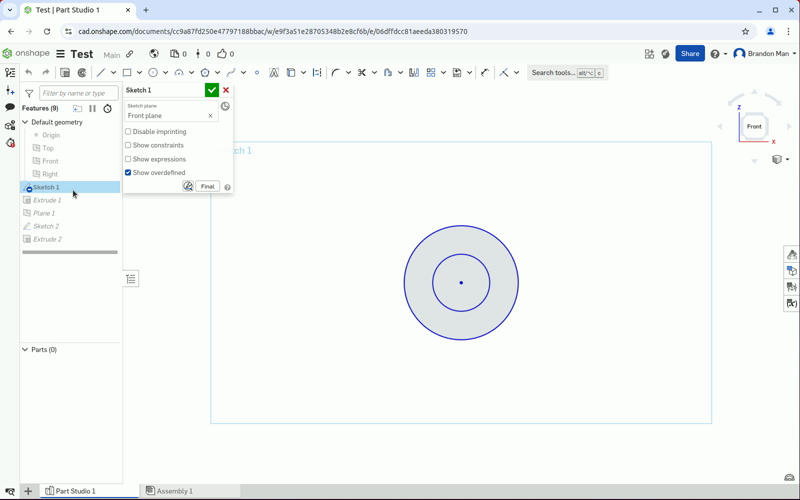
mouse_move(229, 92)
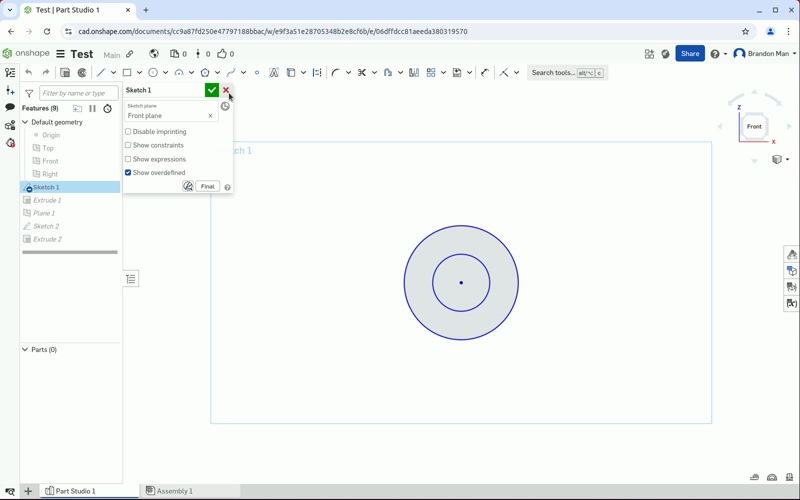
click(229, 92)
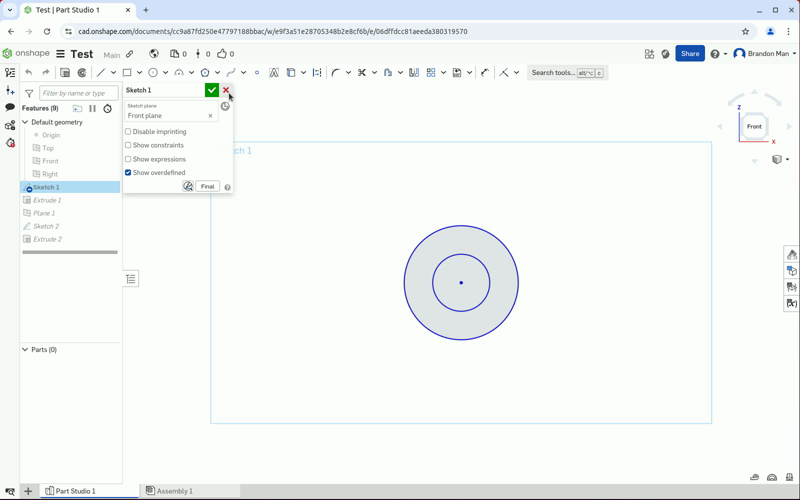
key(shift+s)
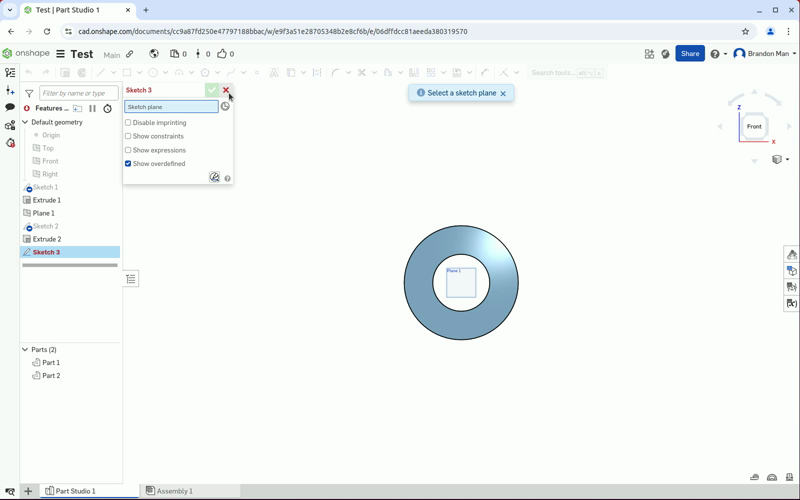
mouse_move(73, 215)
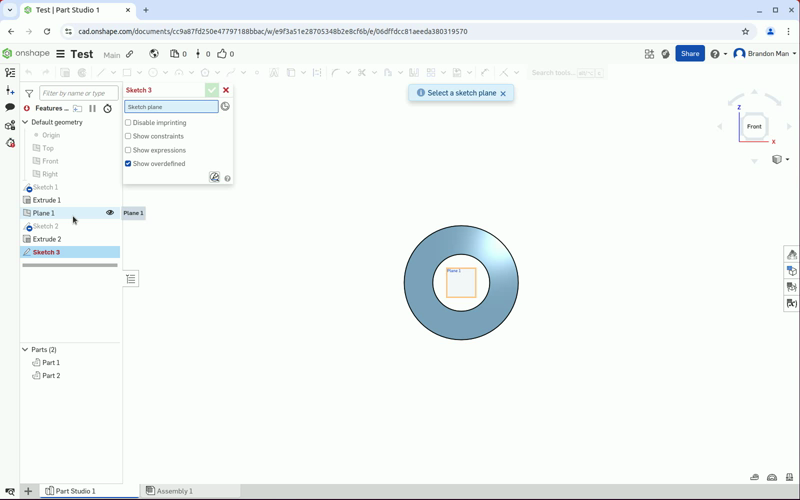
click(73, 215)
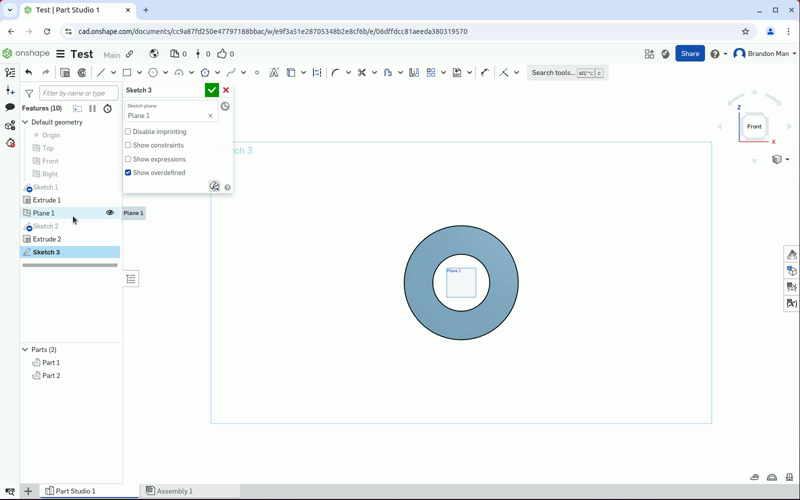
mouse_move(73, 352)
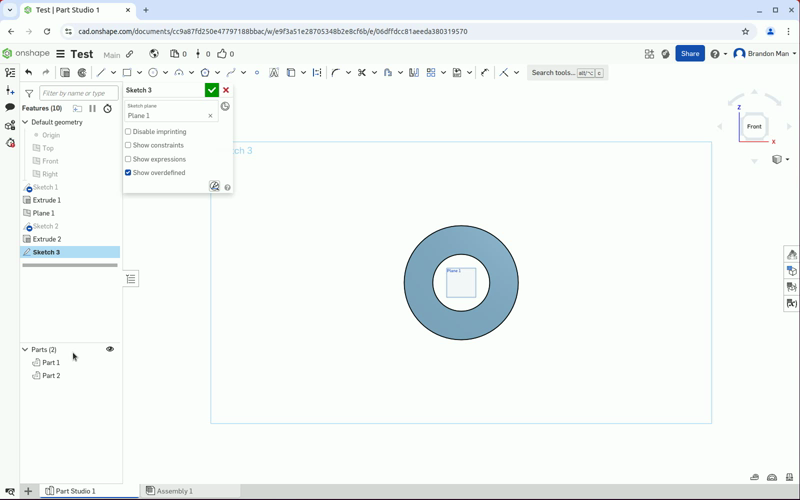
key(y)
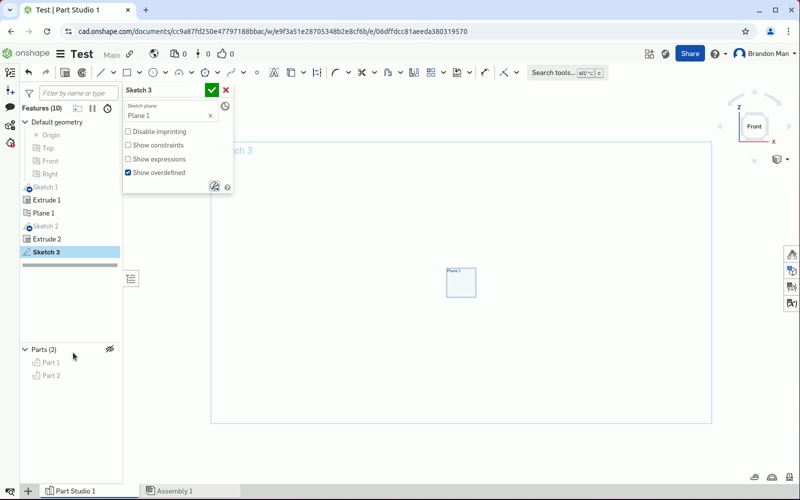
key(c)
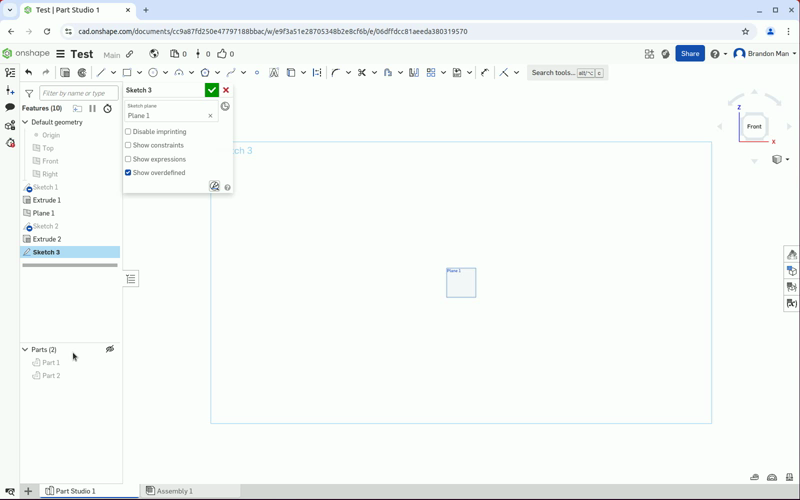
key_down(shift)
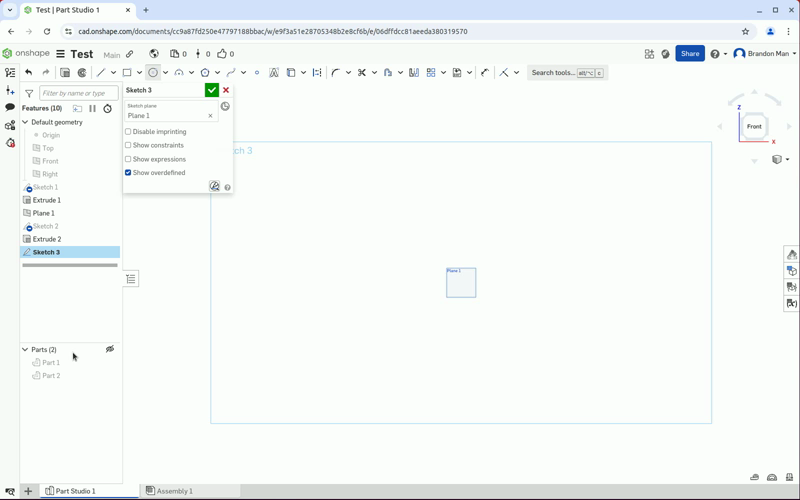
mouse_move(461, 282)
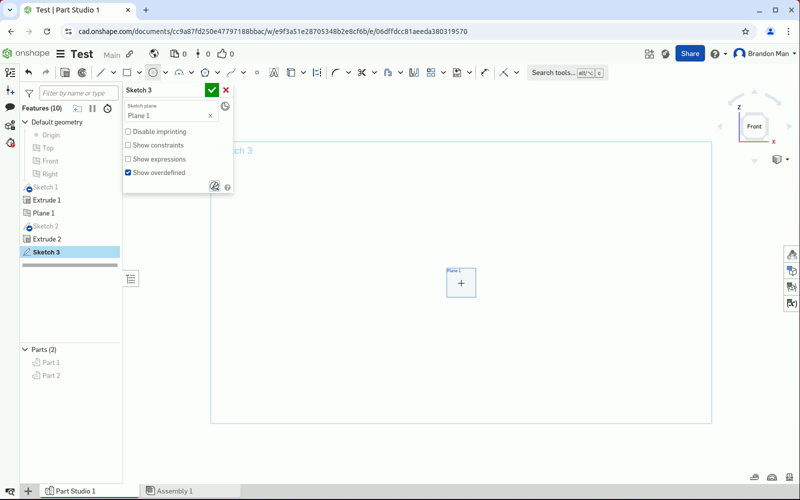
click(461, 282)
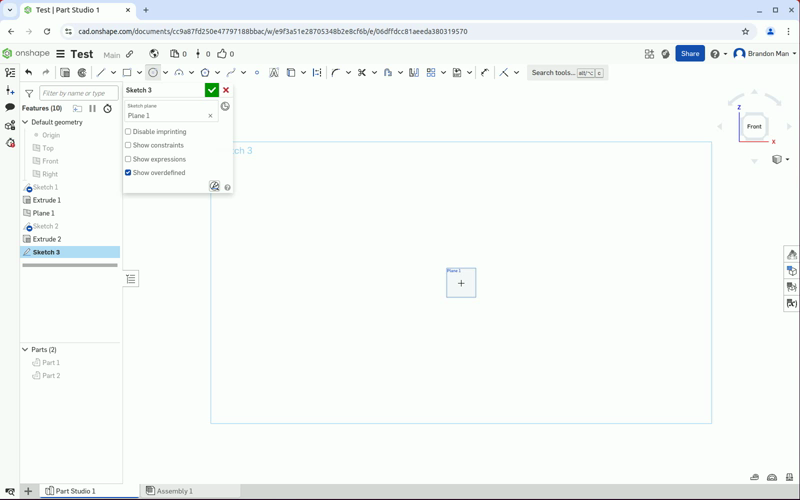
key_up(shift)
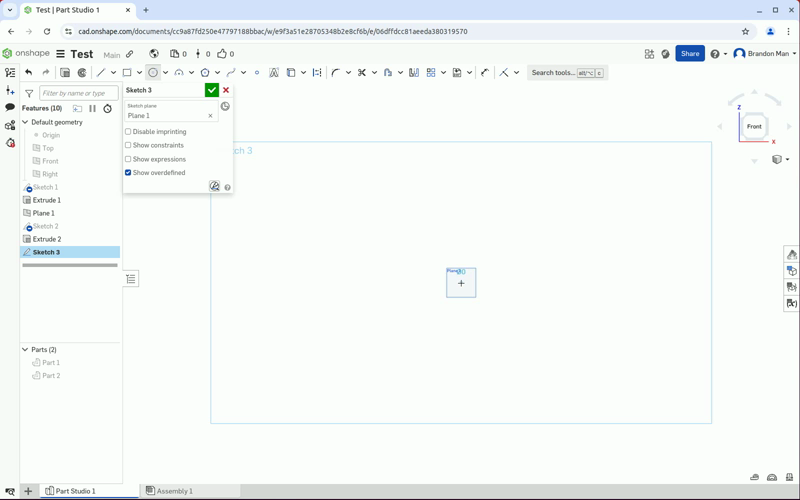
mouse_move(490, 282)
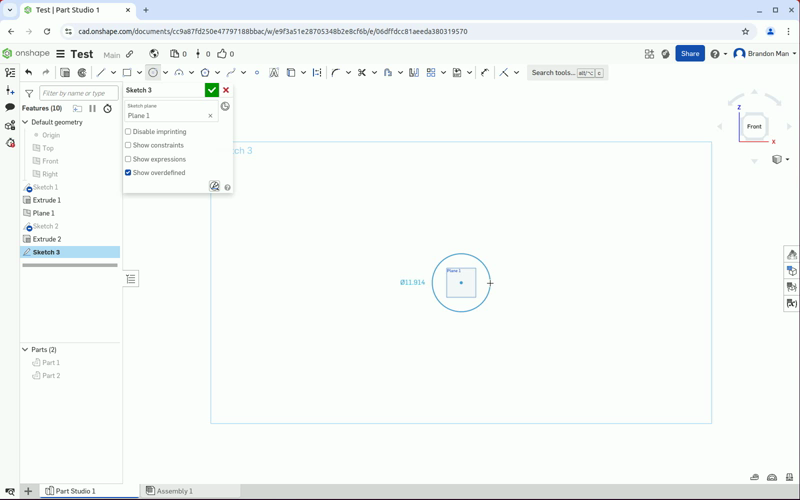
click(490, 282)
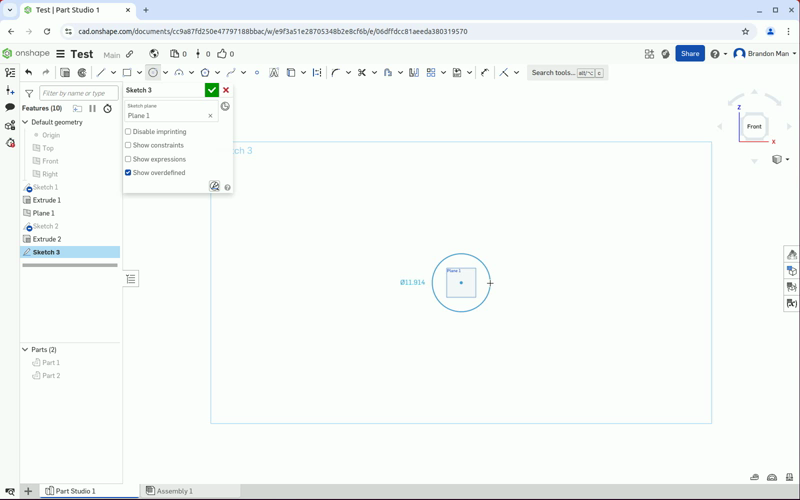
key(esc)
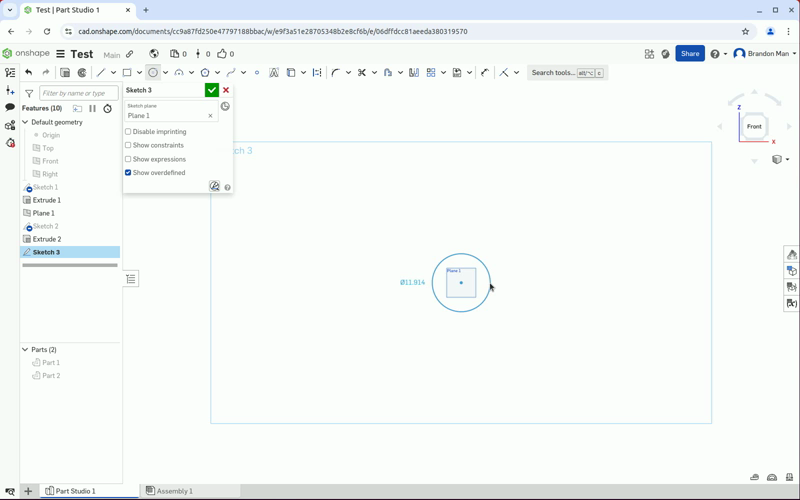
mouse_move(450, 301)
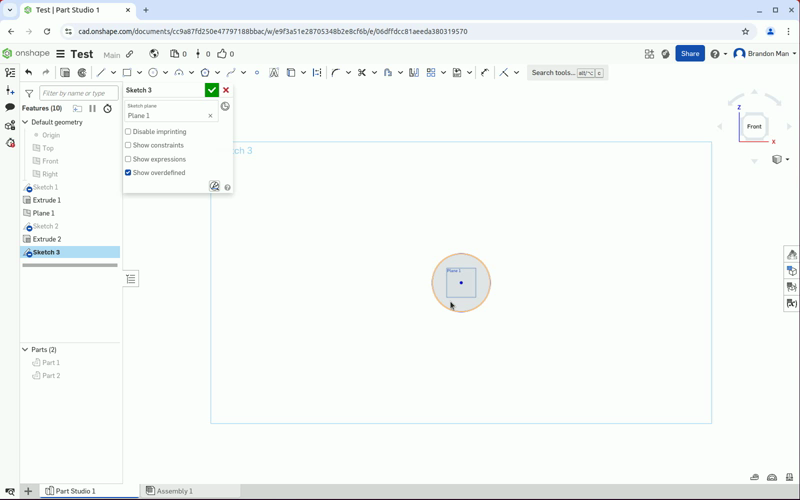
click(450, 301)
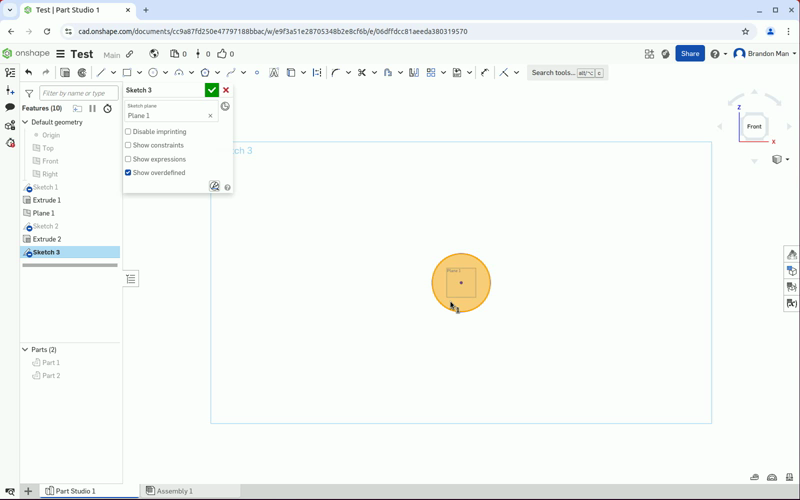
mouse_move(73, 352)
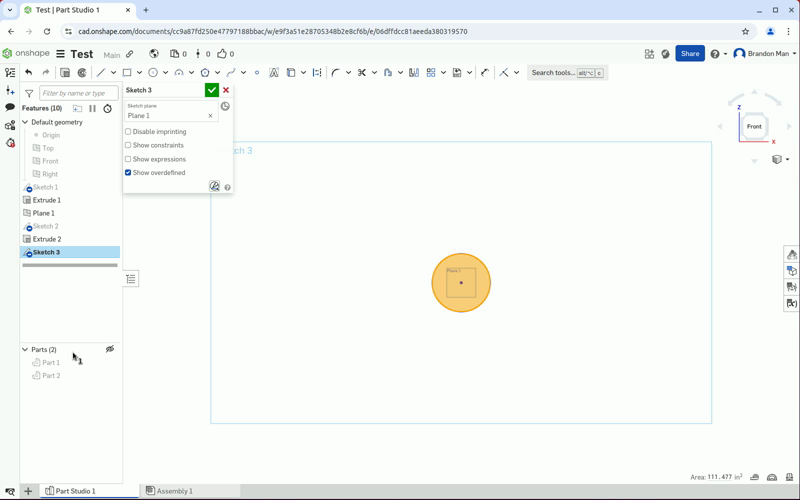
key(shift+y)
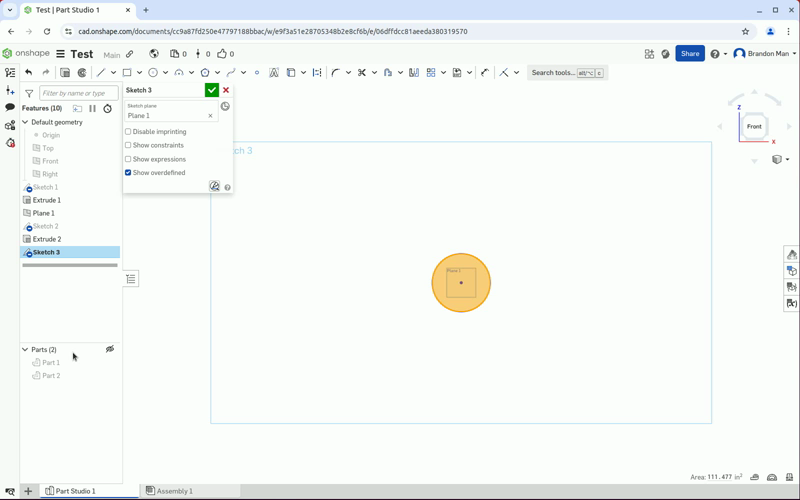
key(shift+e)
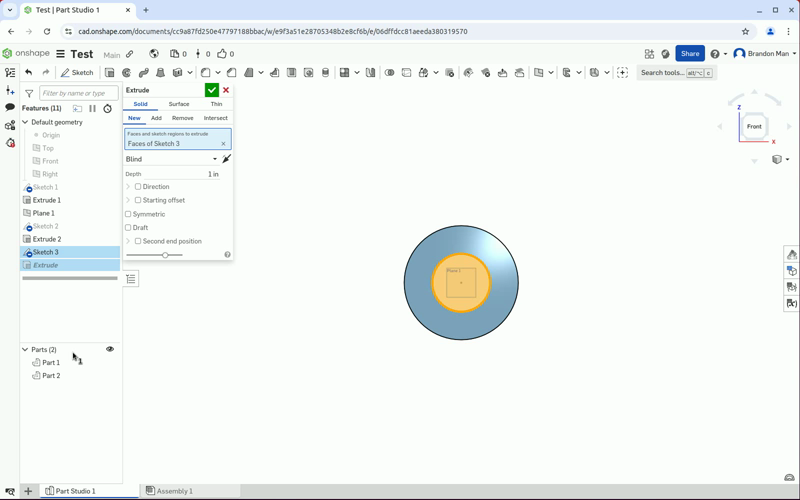
mouse_move(143, 106)
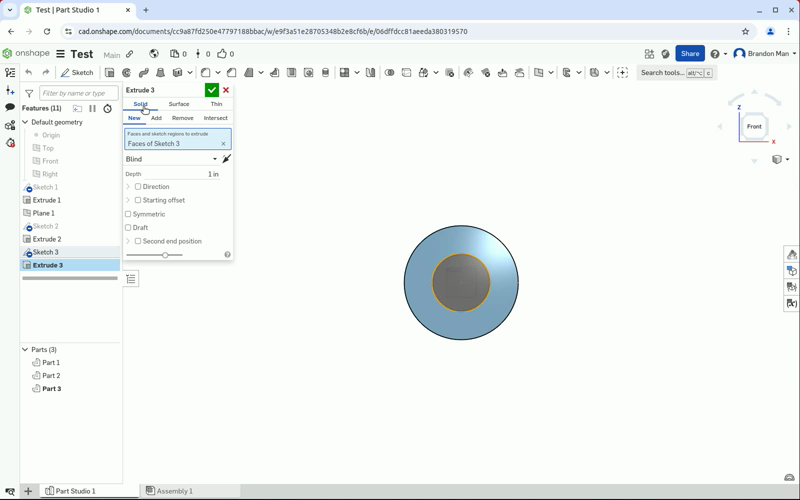
click(143, 106)
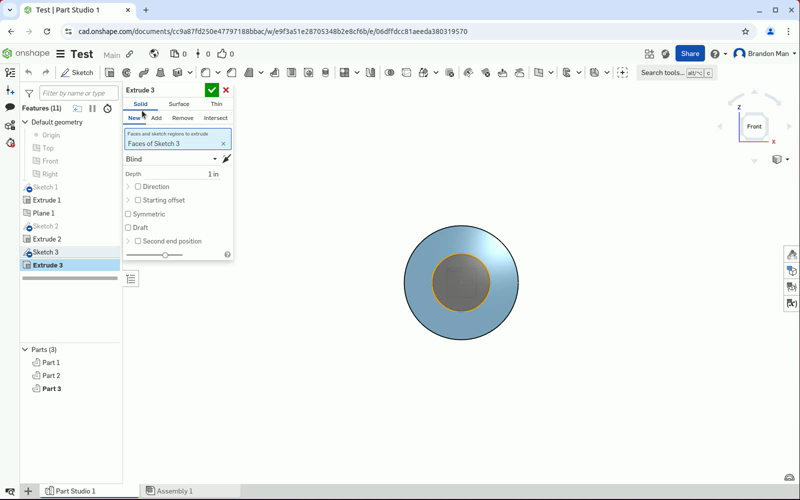
mouse_move(137, 120)
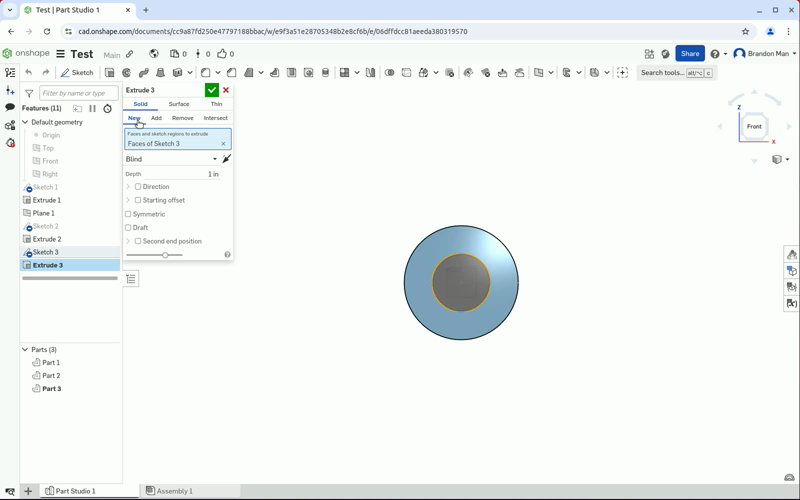
click(137, 120)
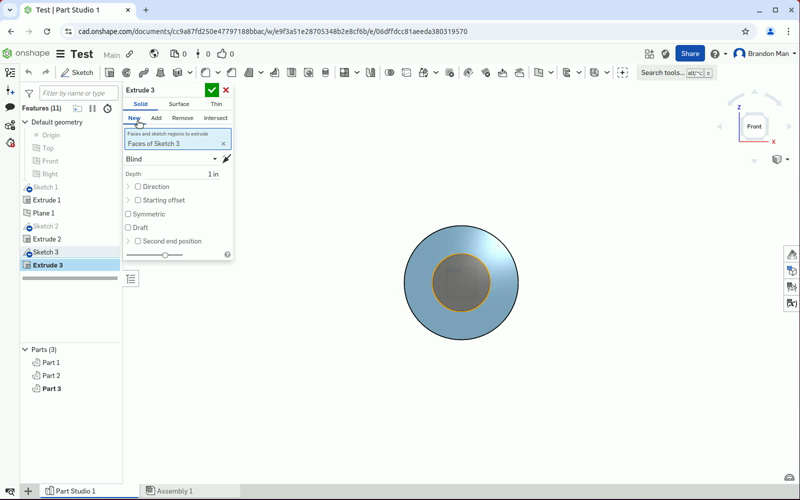
key(tab, 4)
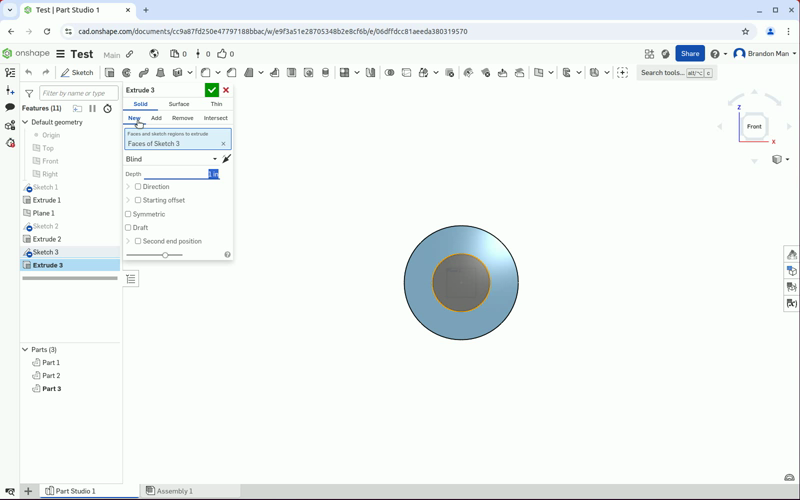
text(-5.536)
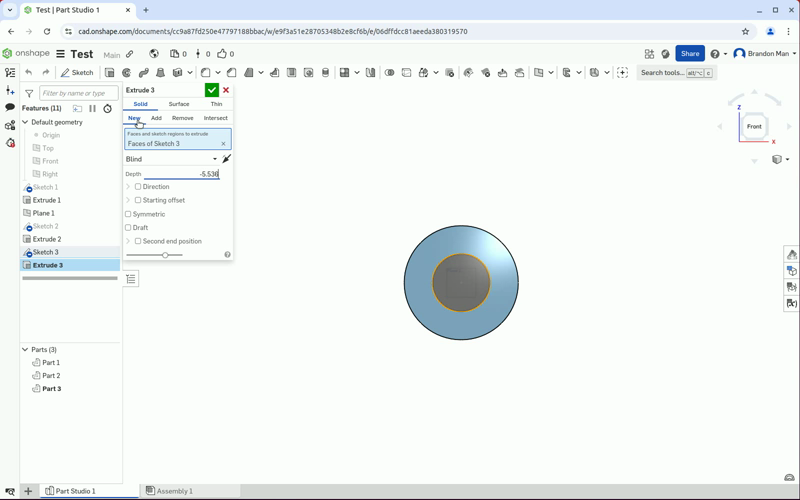
key(enter)
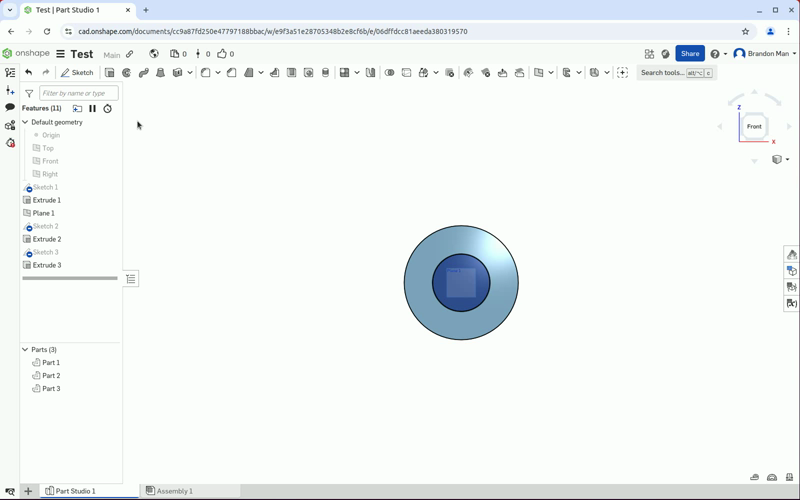
key(shift+h)
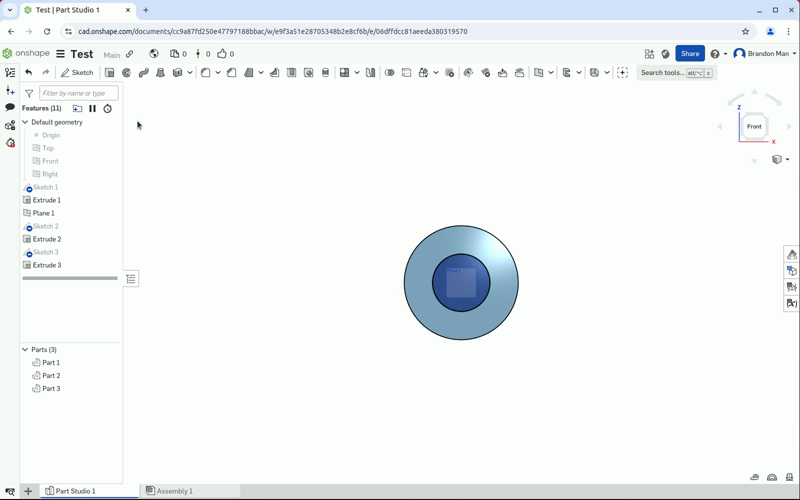
key(shift+h)
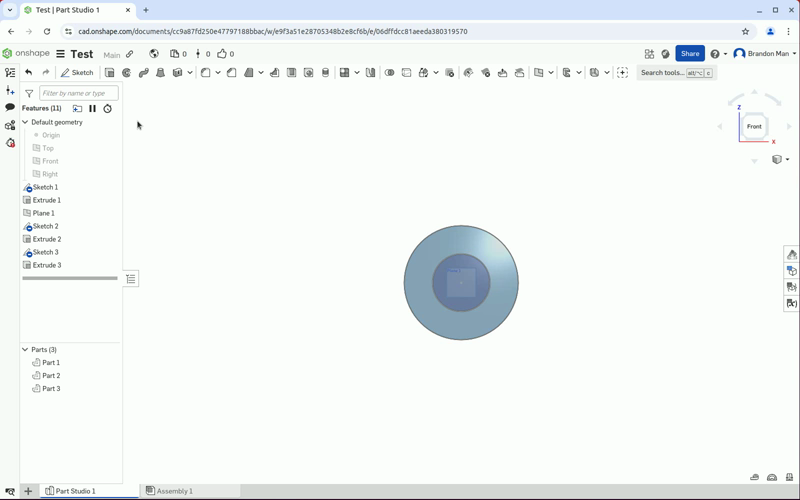
key(shift+7)
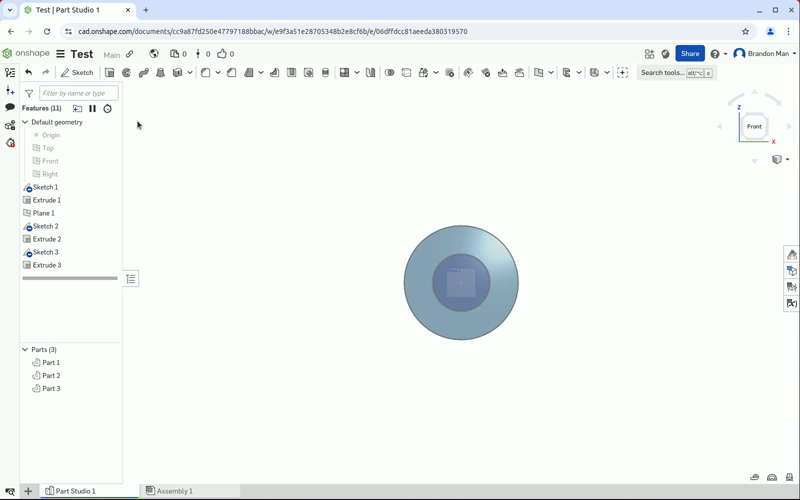
key(left, 2)
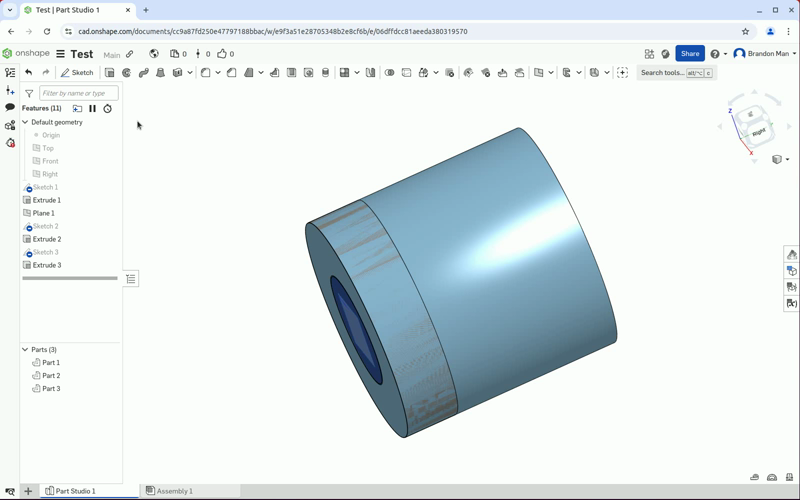
key(down, 2)
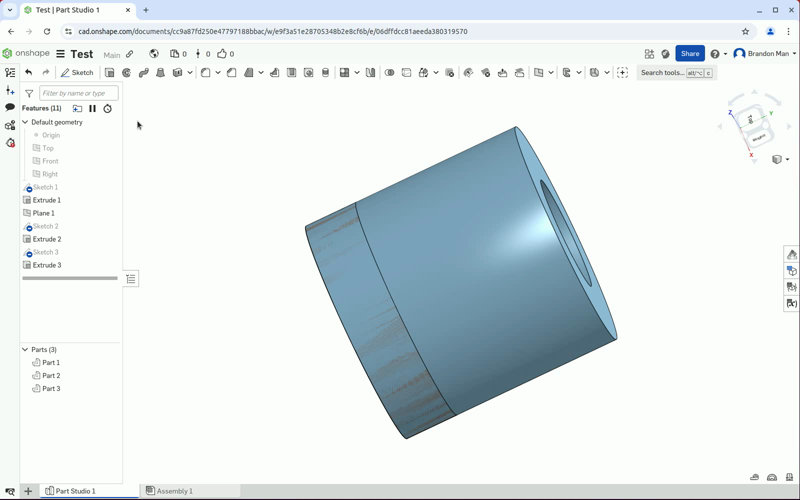
key(up, 2)
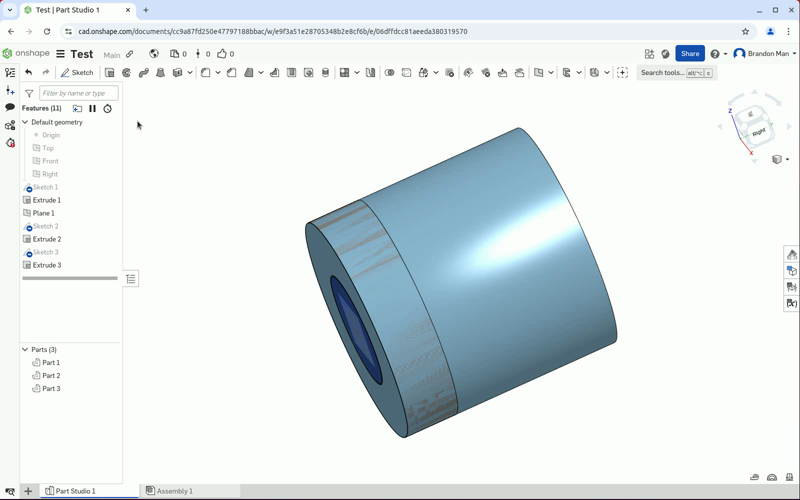
key(right, 2)
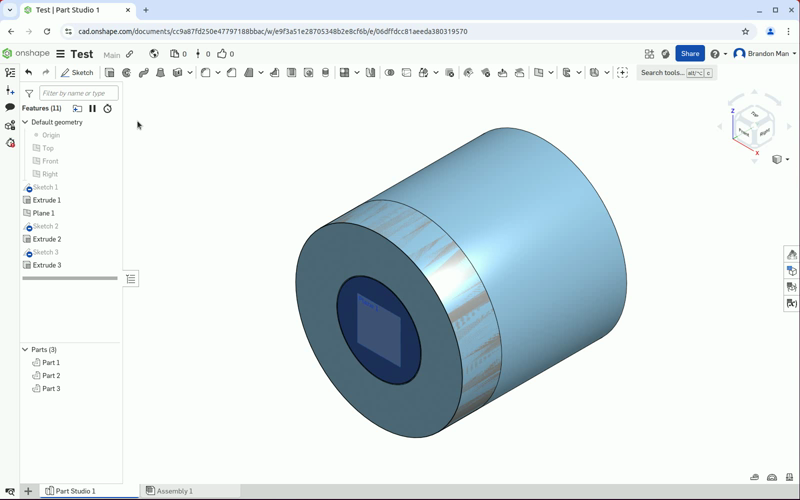
mouse_move(73, 189)
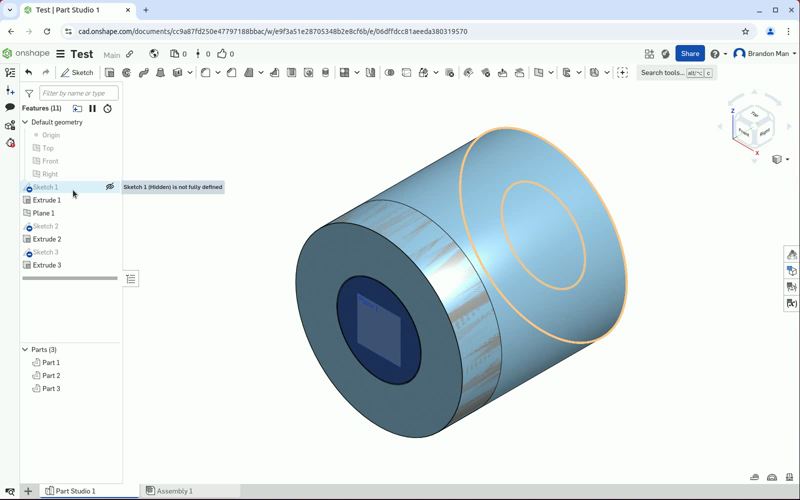
click(73, 189)